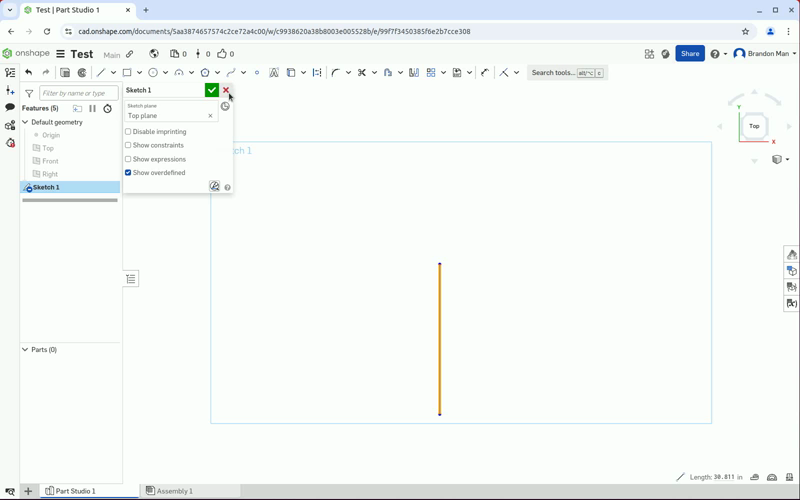
key(shift+h)
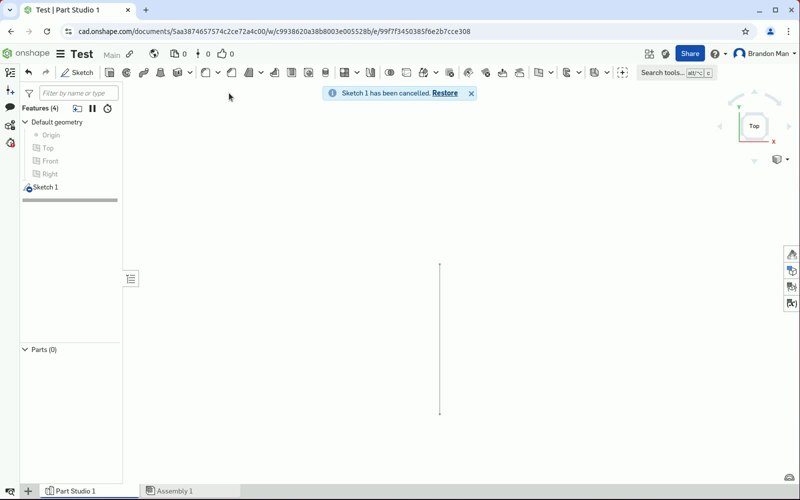
mouse_move(73, 352)
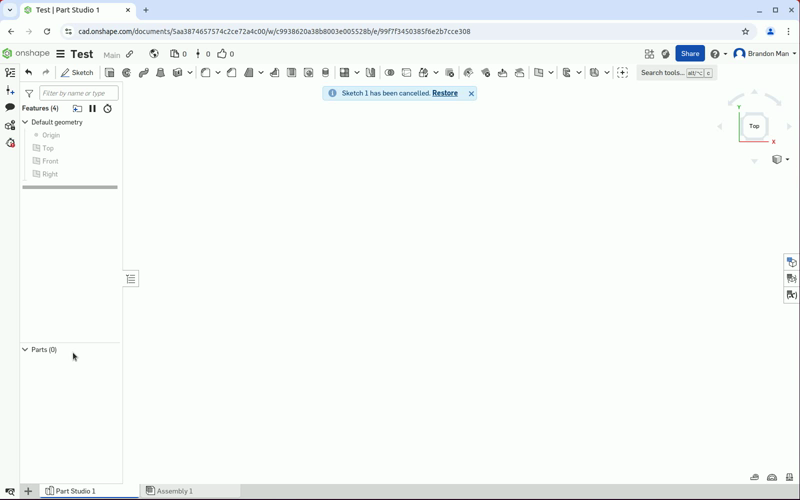
key(y)
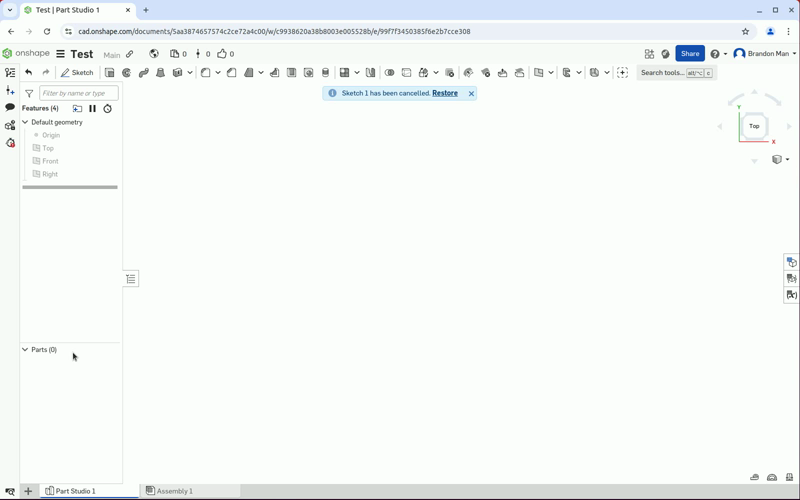
key(shift+p)
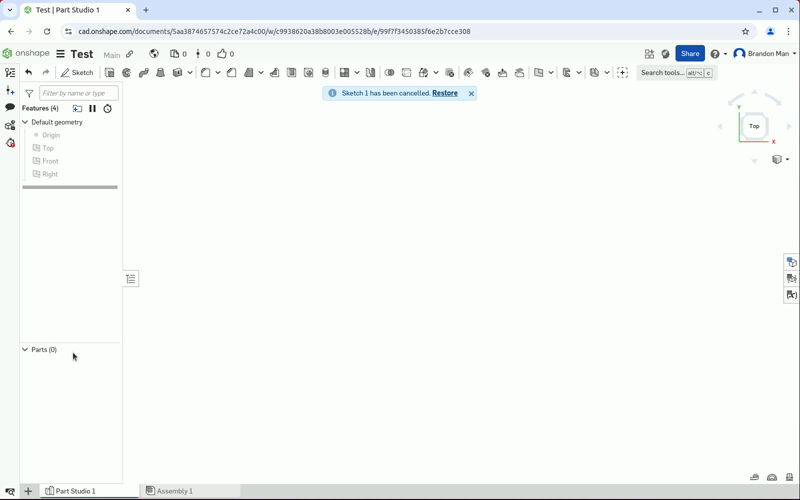
key(space)
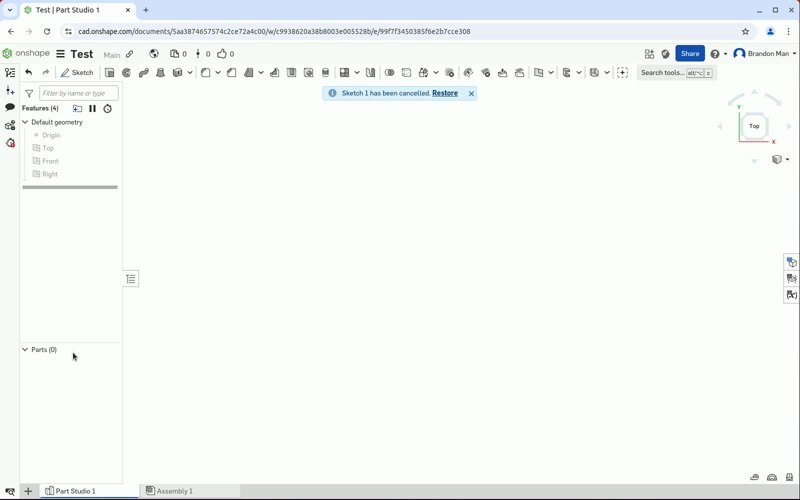
key_down(shift)
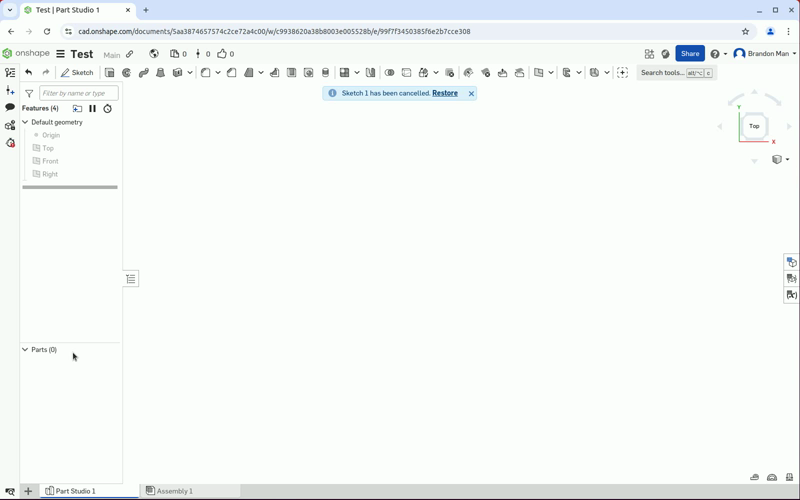
key(up)
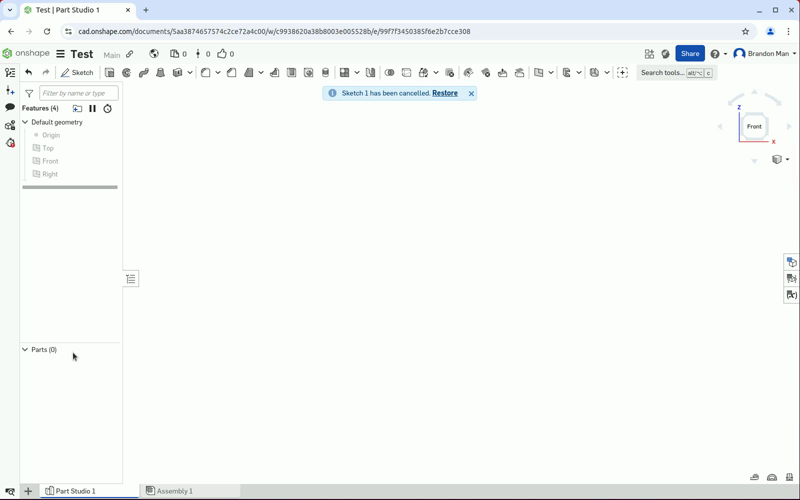
key_up(shift)
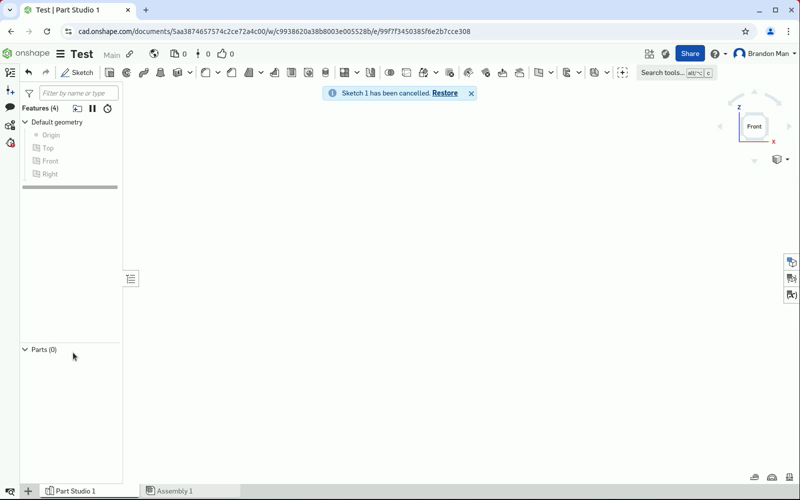
key(space)
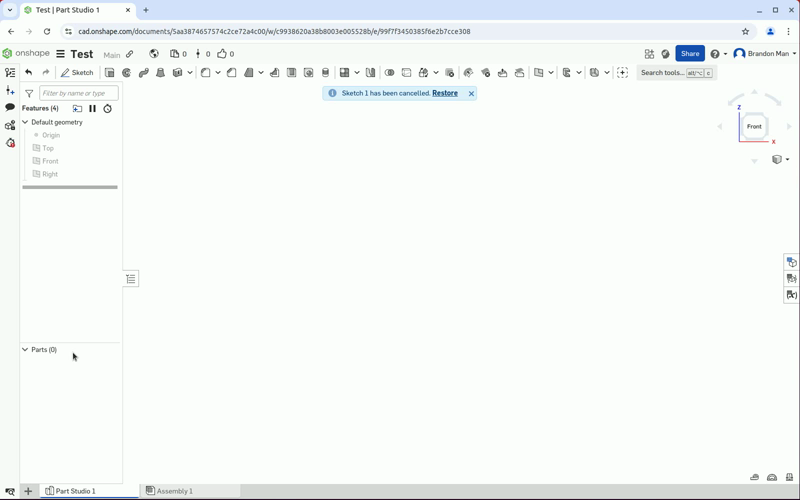
key_down(shift)
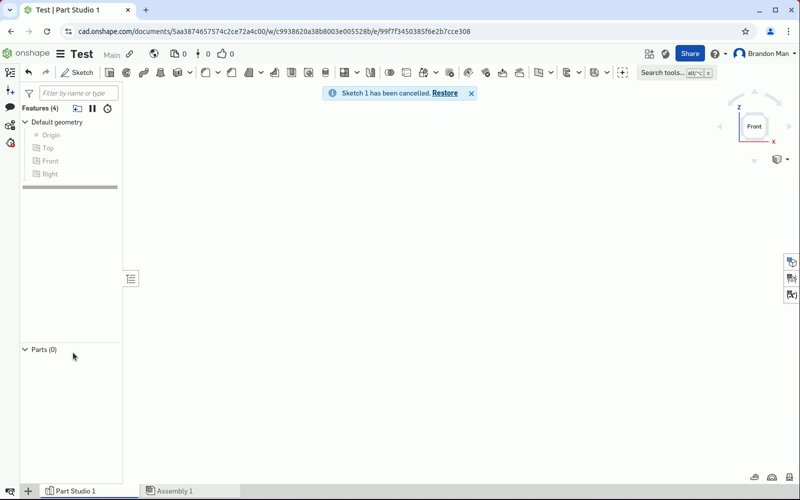
key(left)
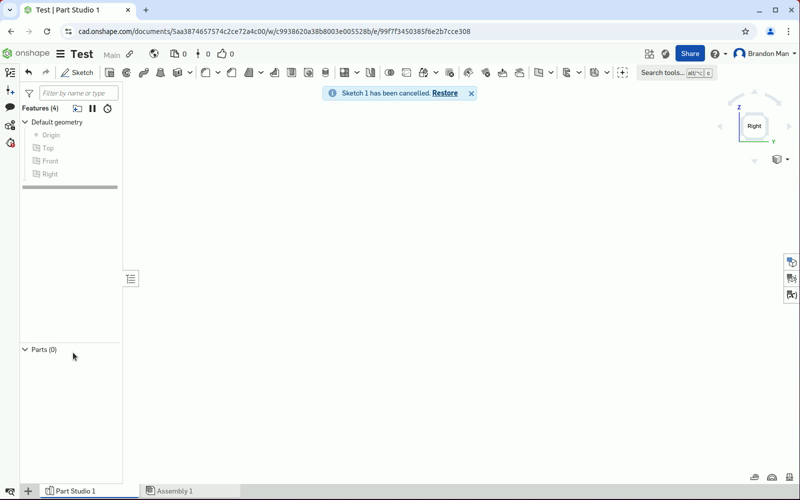
key_up(shift)
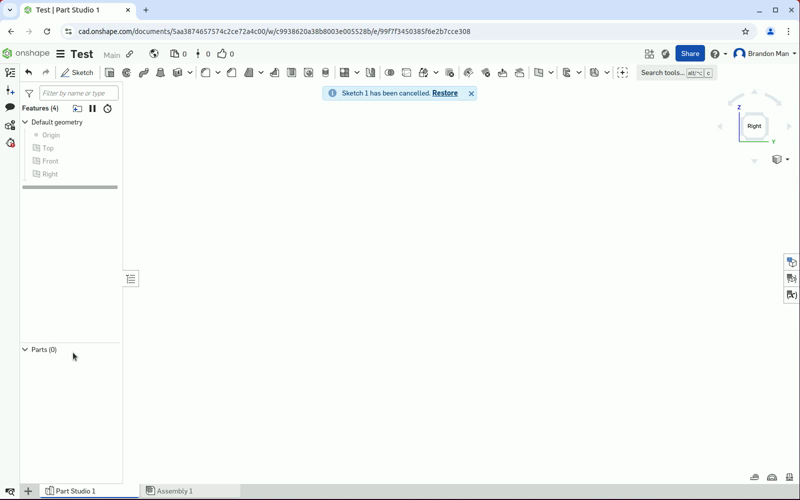
mouse_move(73, 352)
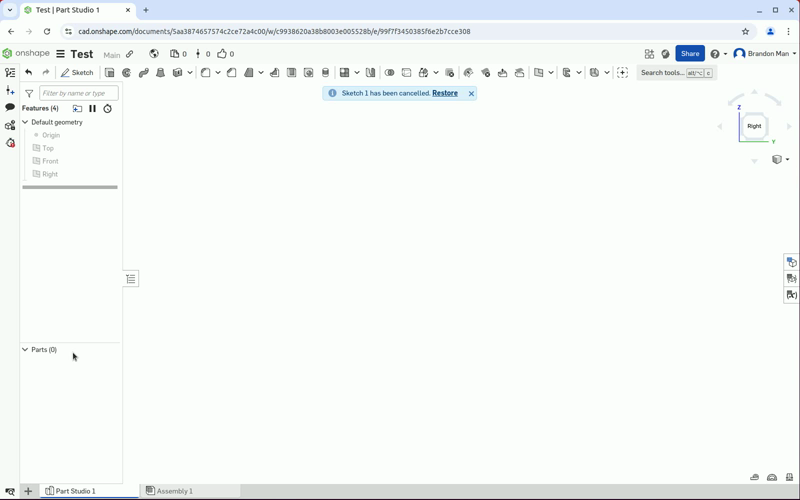
key(shift+y)
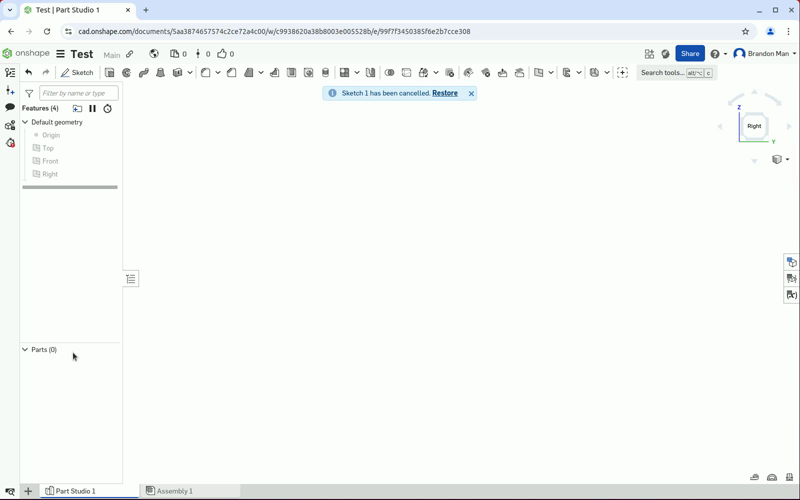
key(shift+s)
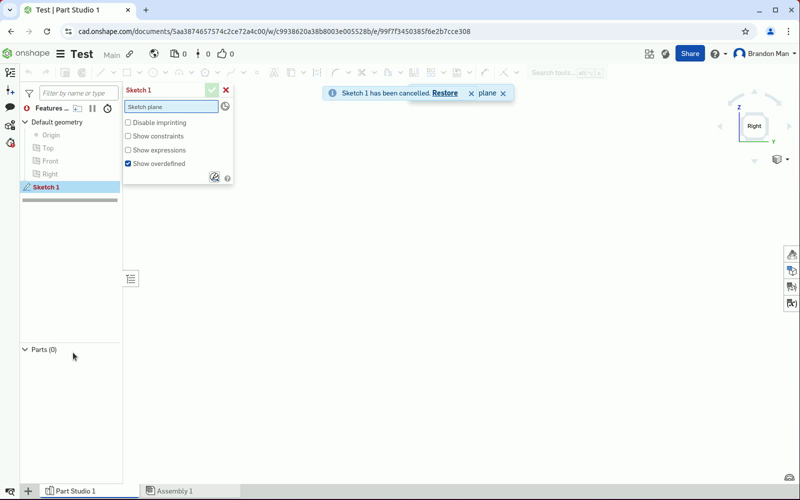
mouse_move(73, 176)
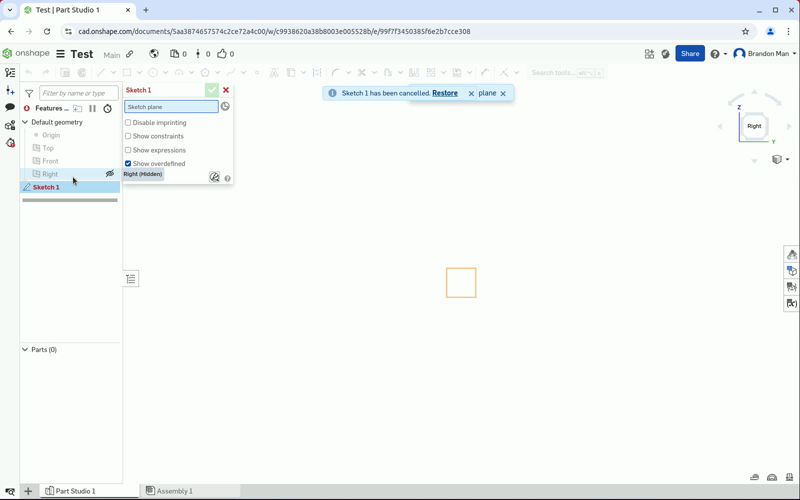
click(73, 176)
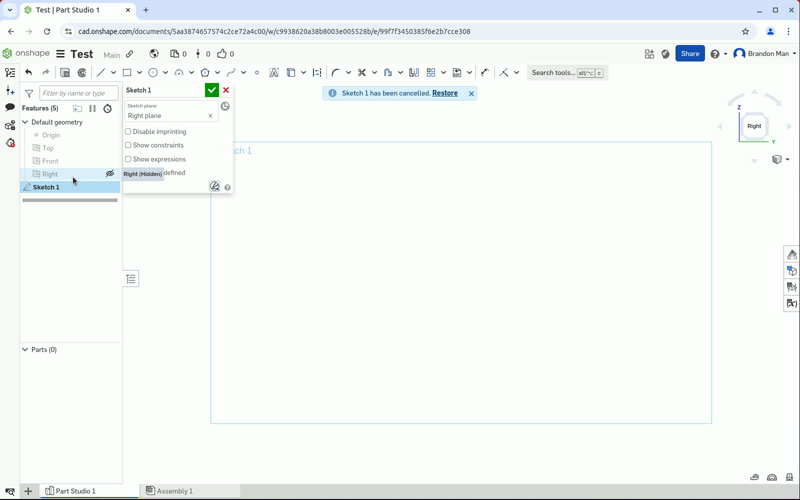
mouse_move(73, 352)
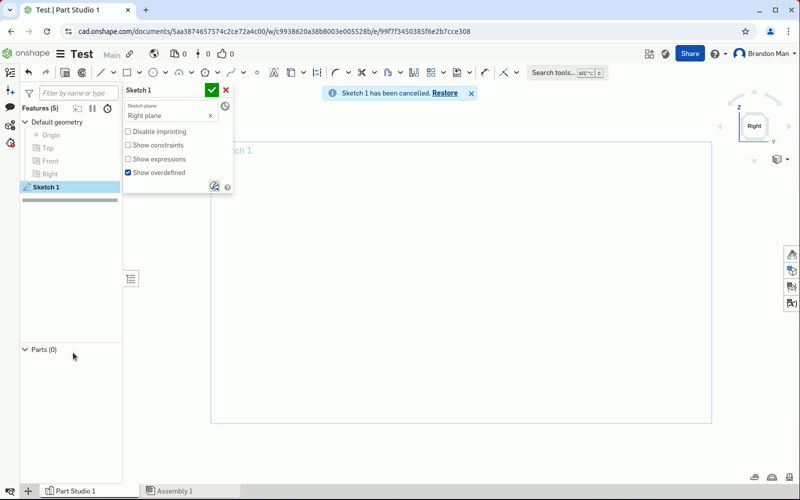
key(y)
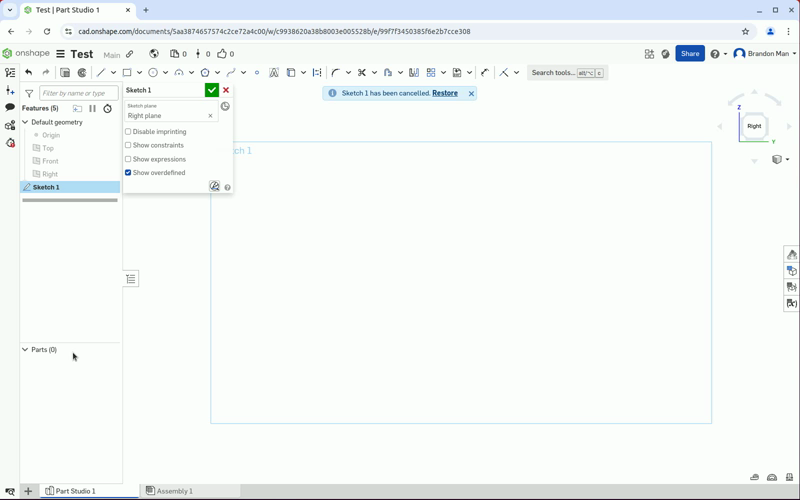
key(l)
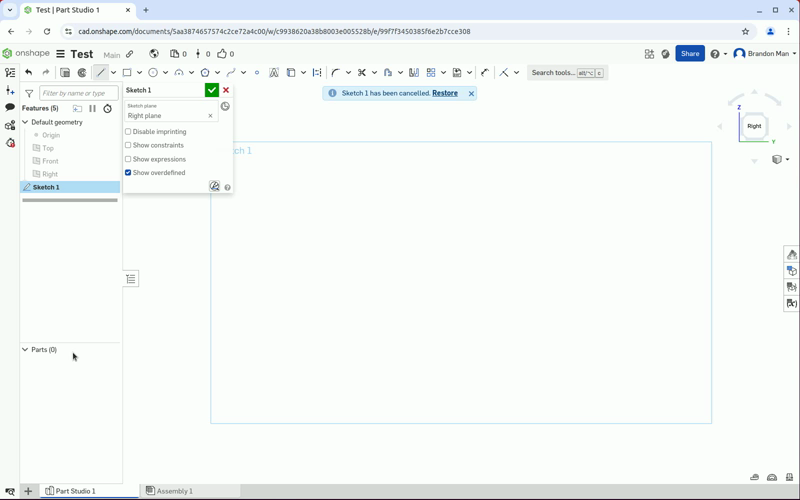
key_down(shift)
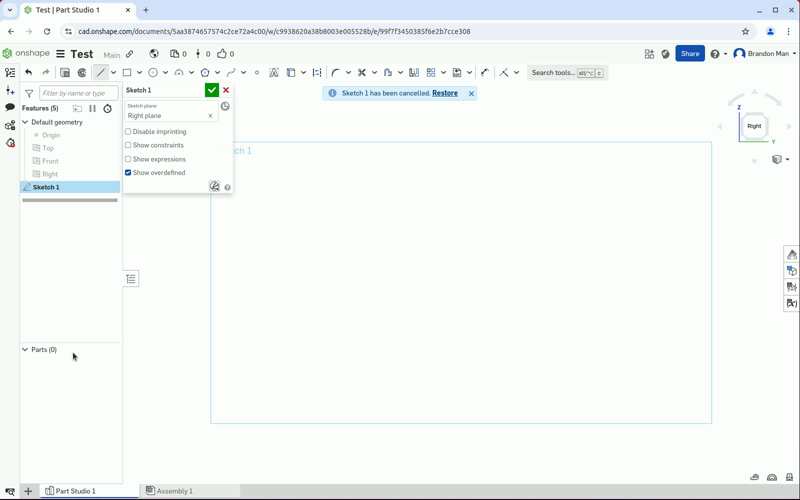
mouse_move(348, 282)
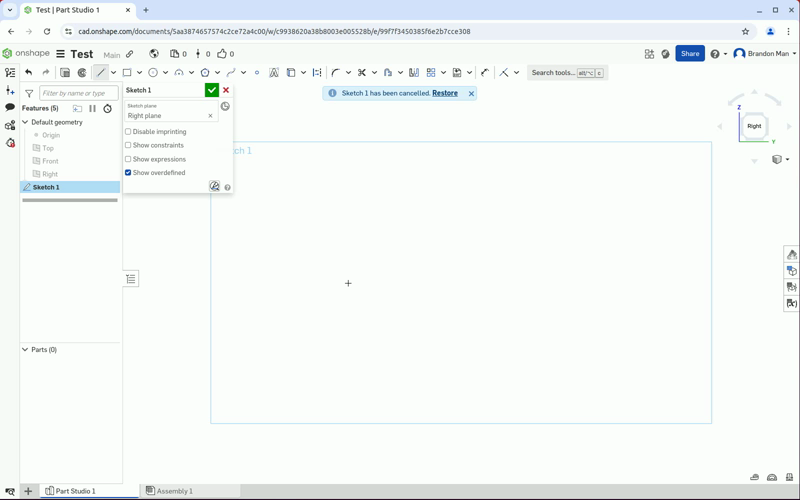
click(348, 282)
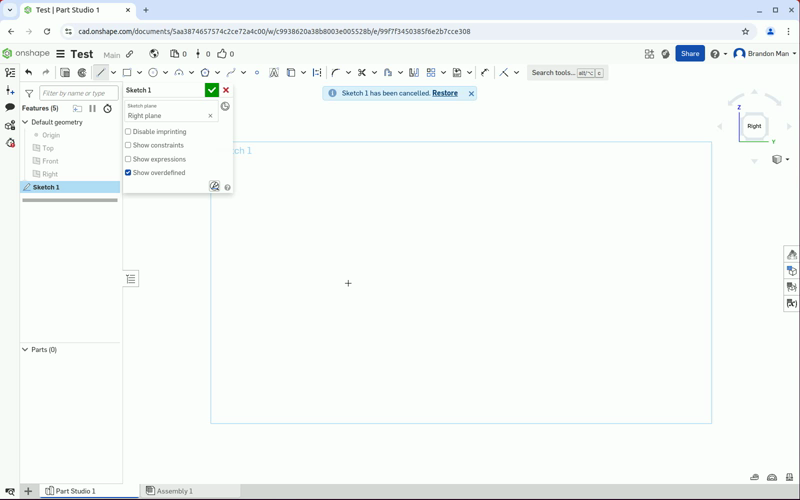
key_up(shift)
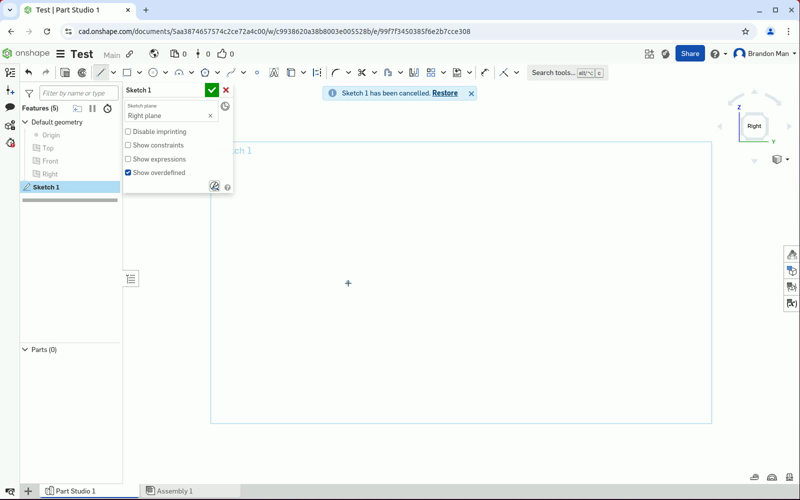
key_down(shift)
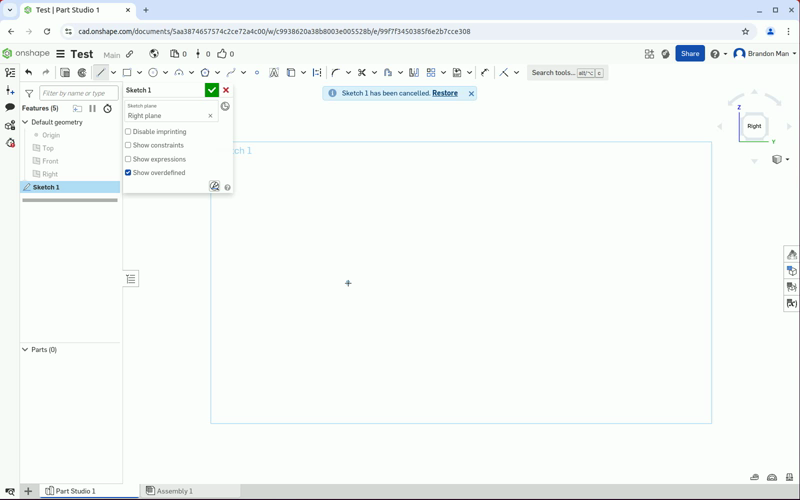
mouse_move(404, 379)
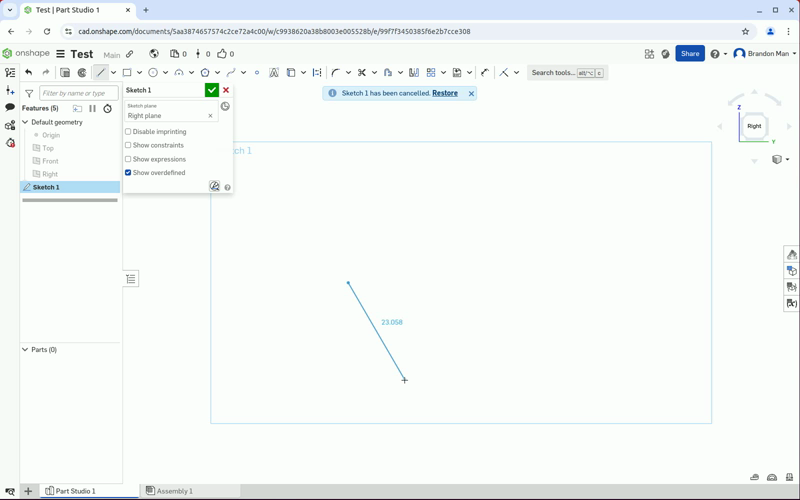
click(404, 379)
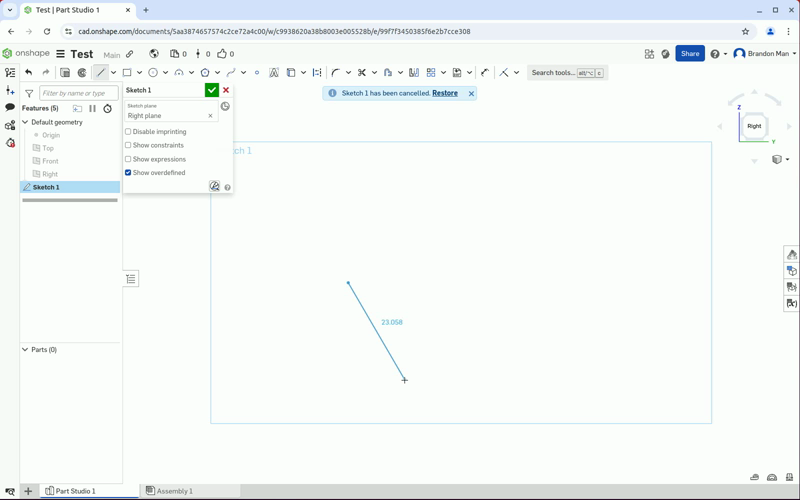
key_up(shift)
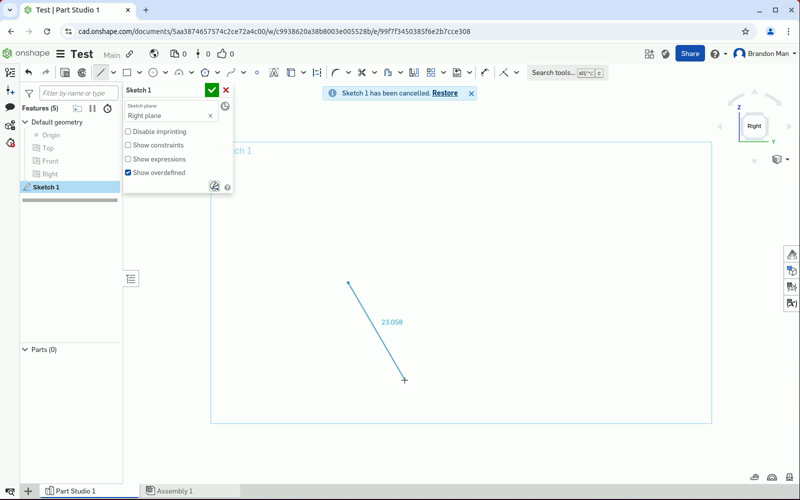
key_down(shift)
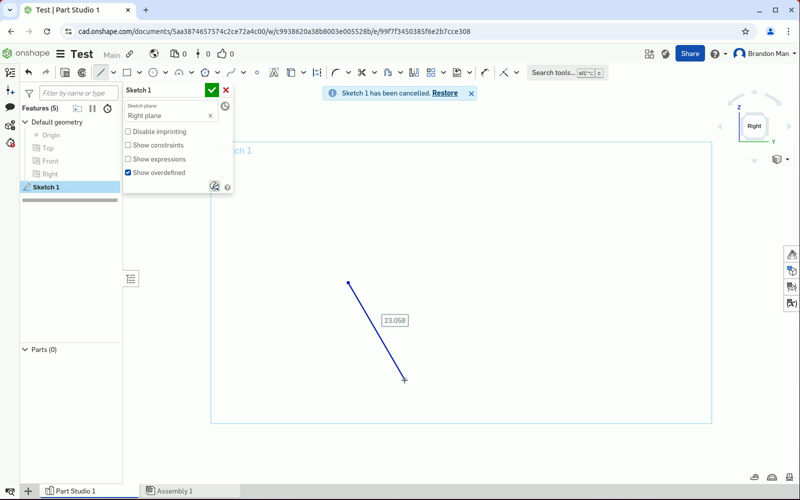
mouse_move(515, 379)
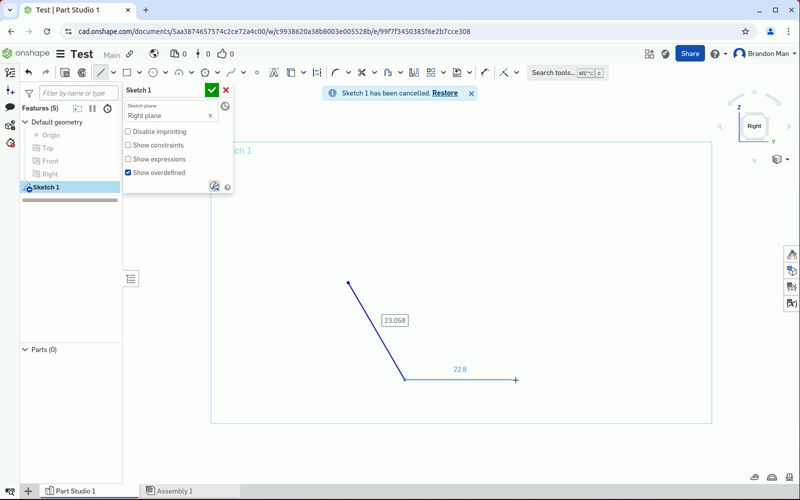
click(515, 379)
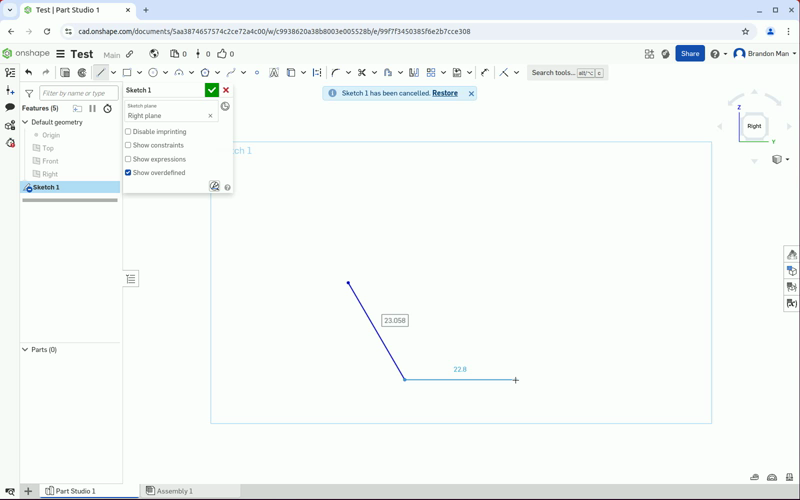
key_up(shift)
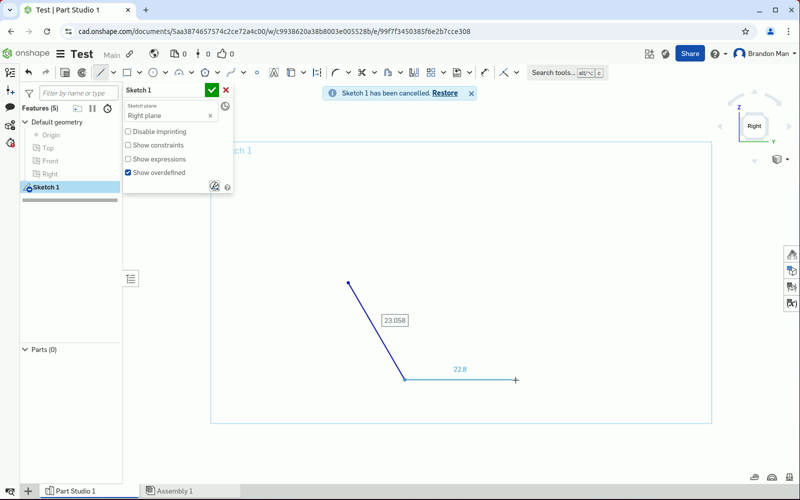
key_down(shift)
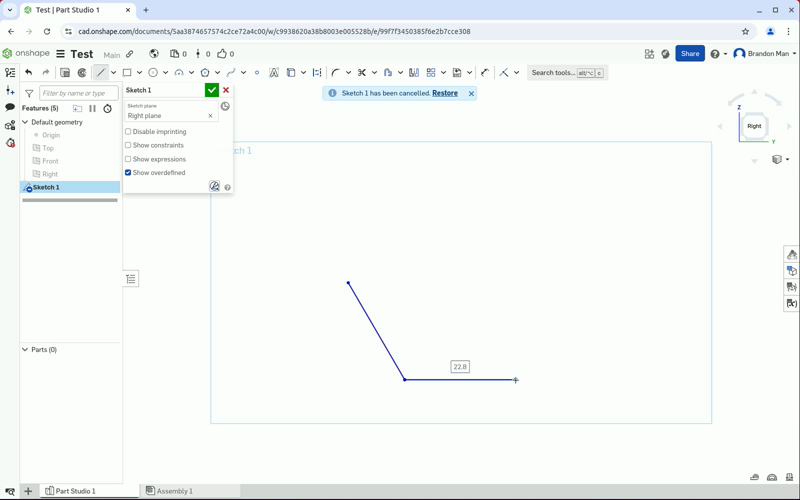
mouse_move(572, 282)
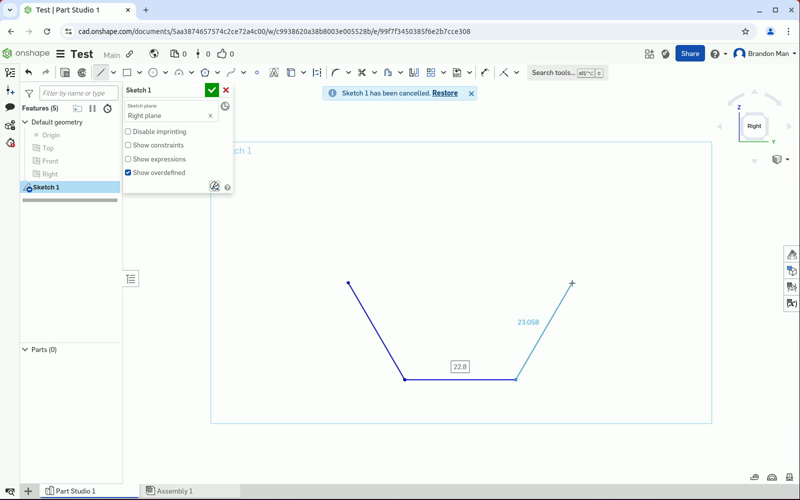
click(572, 282)
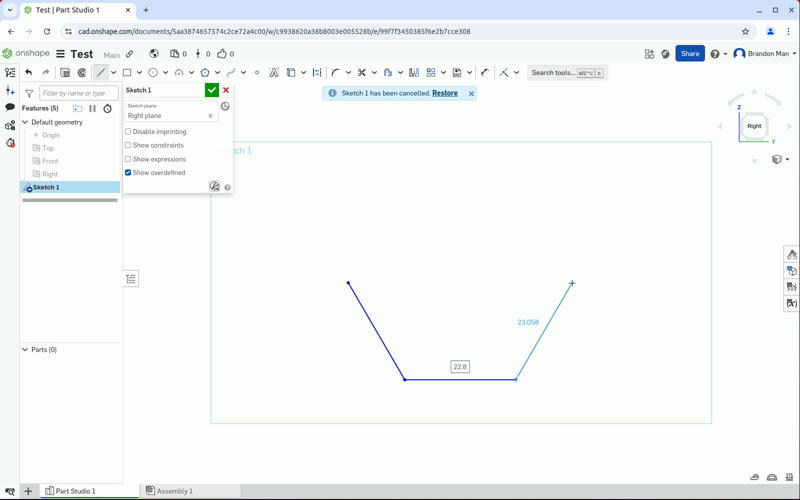
key_up(shift)
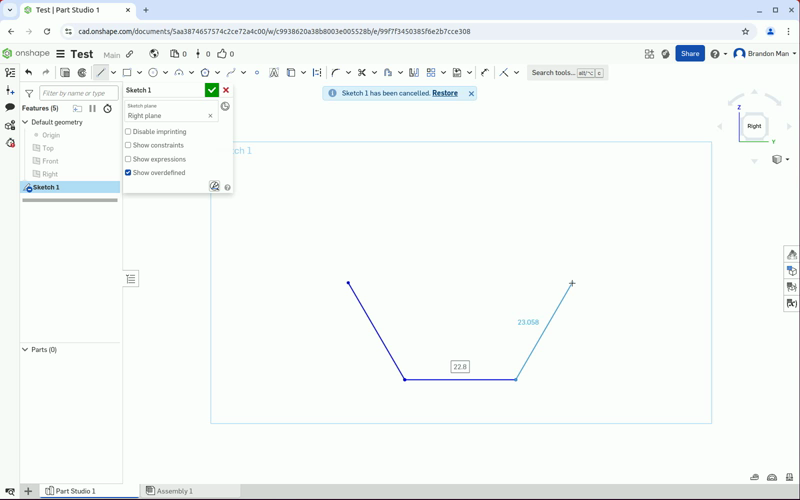
key_down(shift)
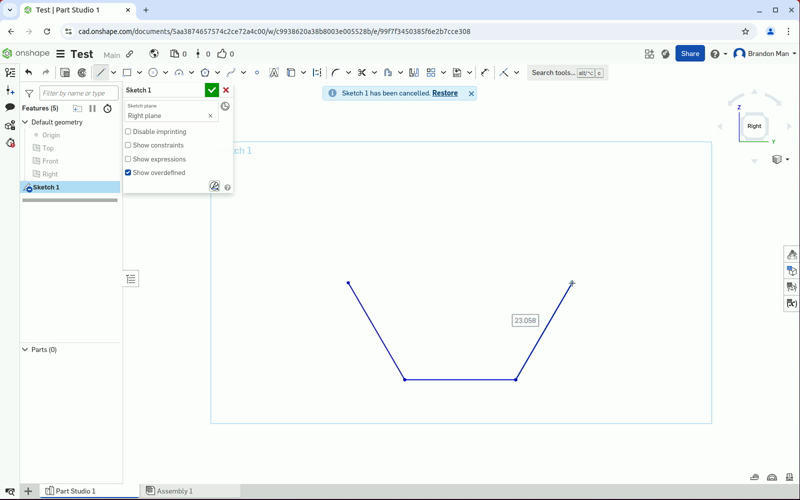
mouse_move(515, 186)
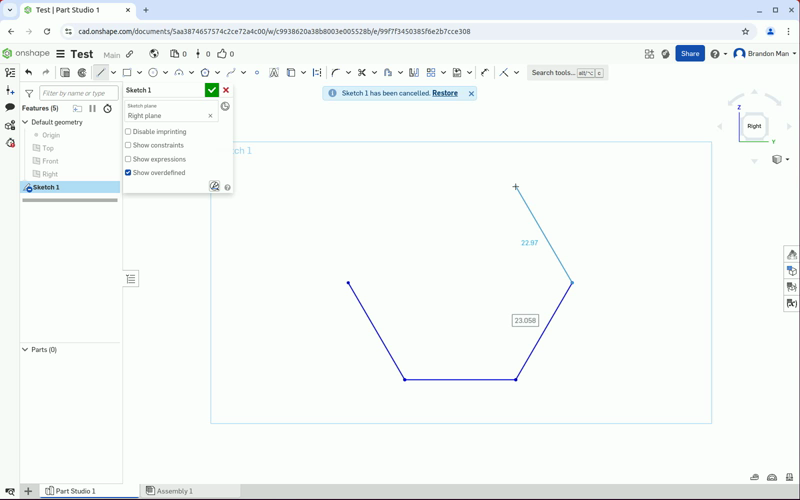
click(515, 186)
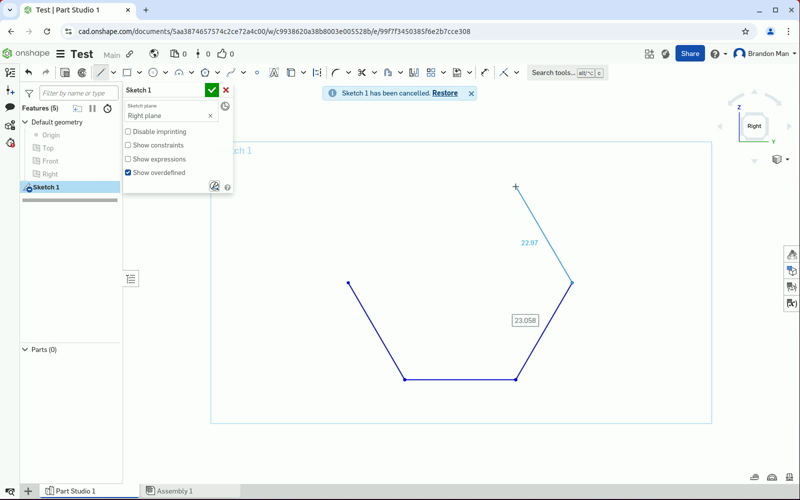
key_up(shift)
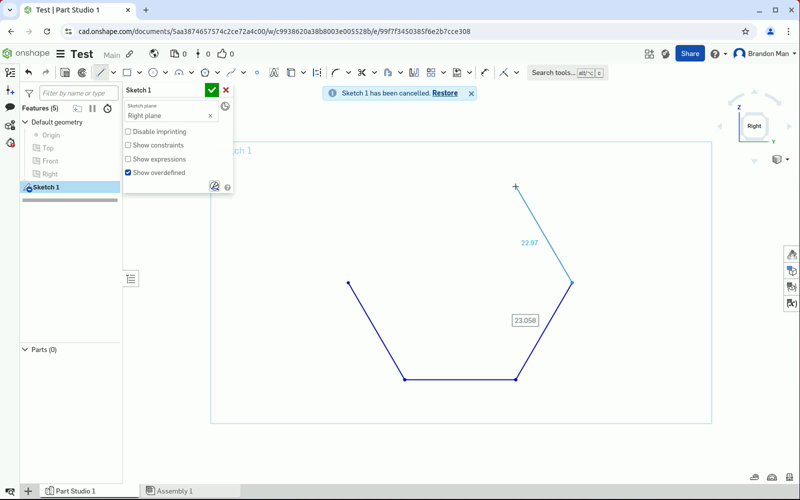
key_down(shift)
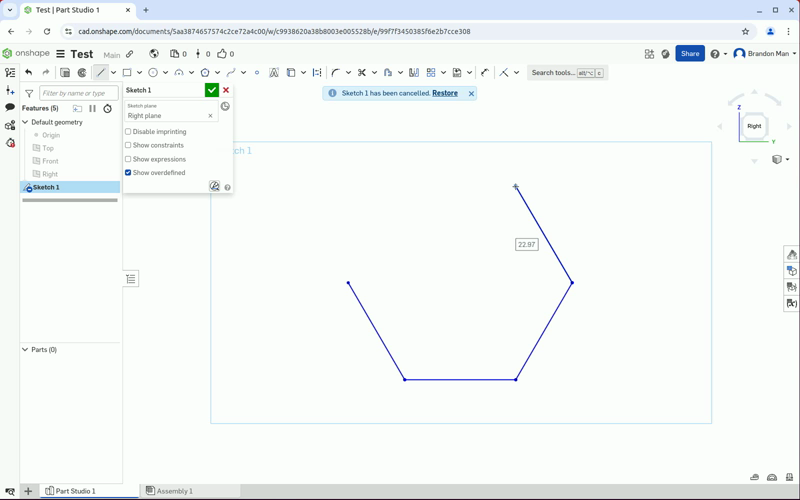
mouse_move(404, 186)
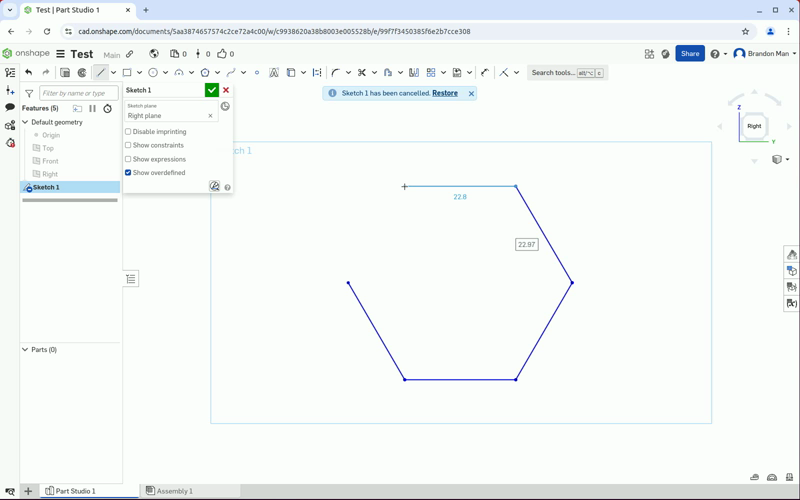
click(404, 186)
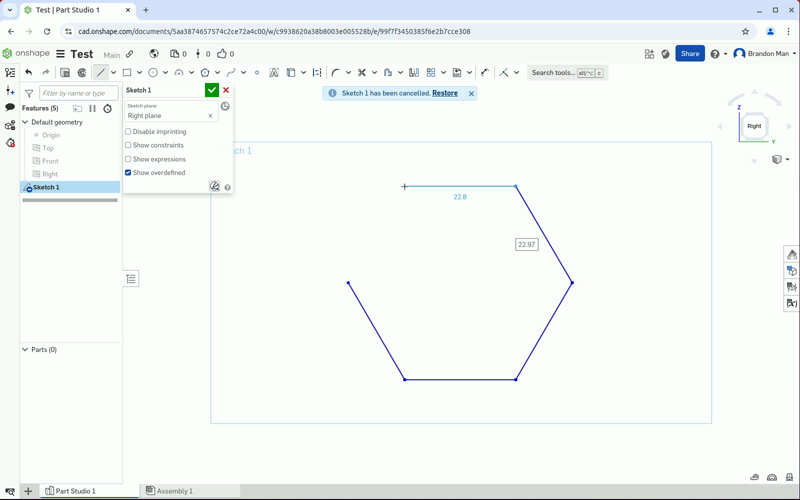
key_up(shift)
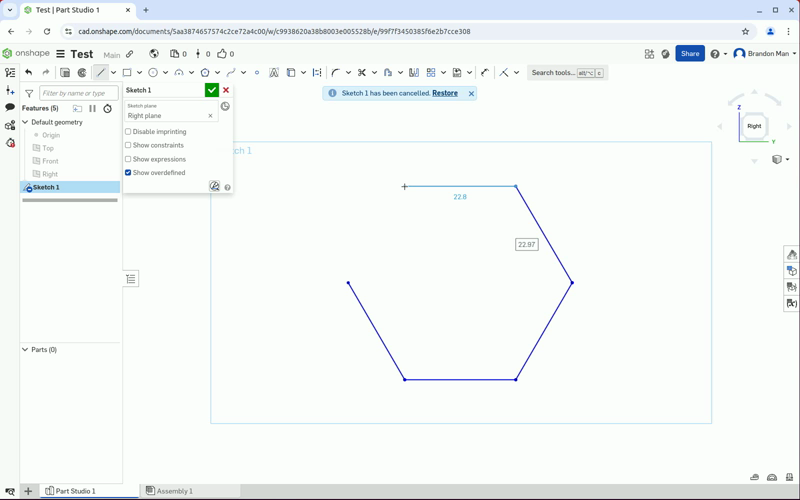
key_down(shift)
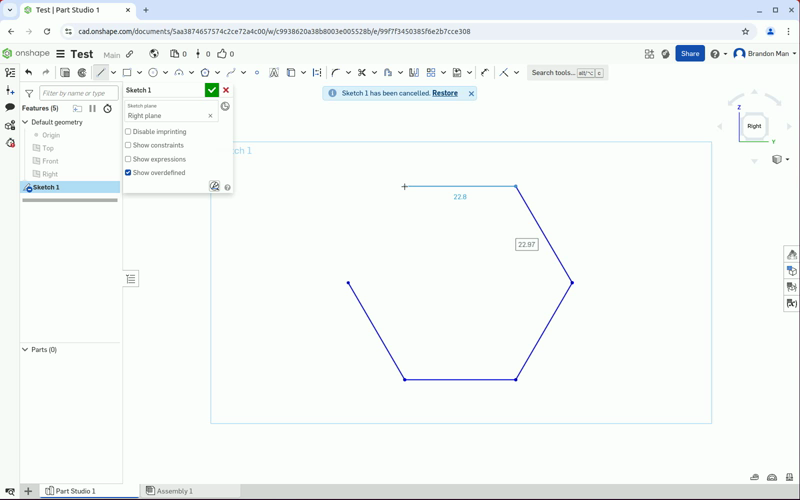
mouse_move(348, 282)
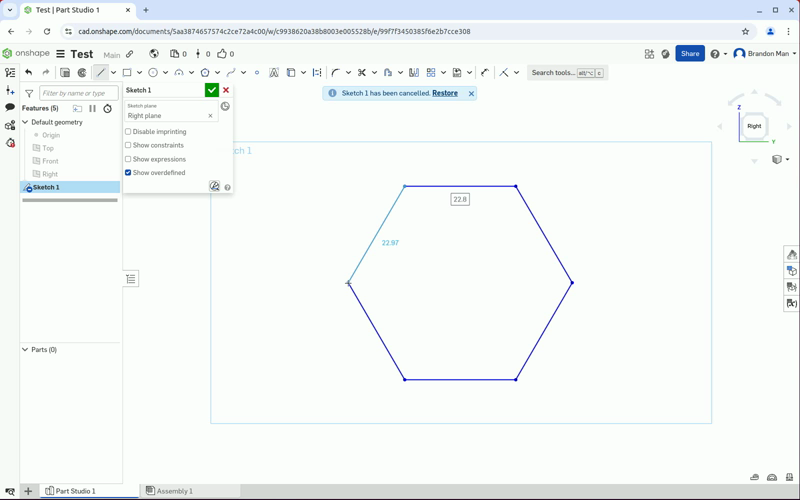
key_up(shift)
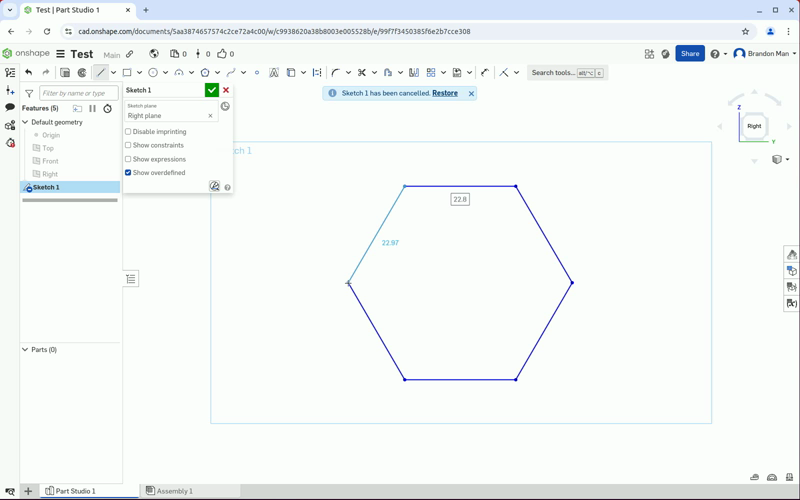
click(348, 282)
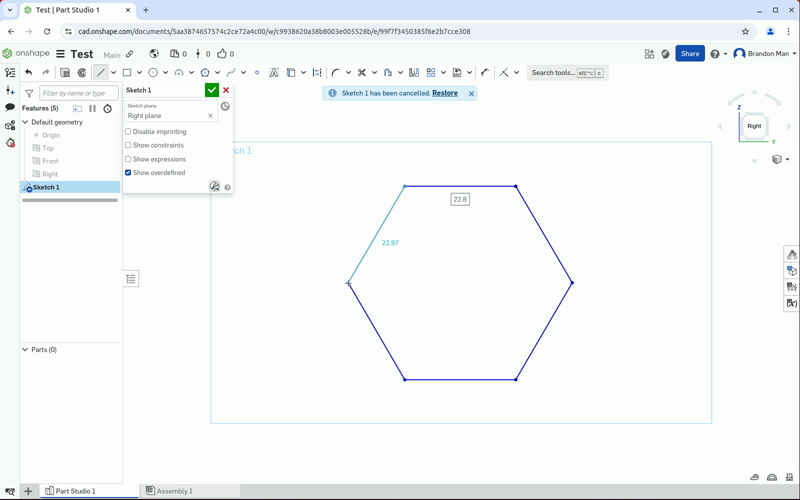
key(esc)
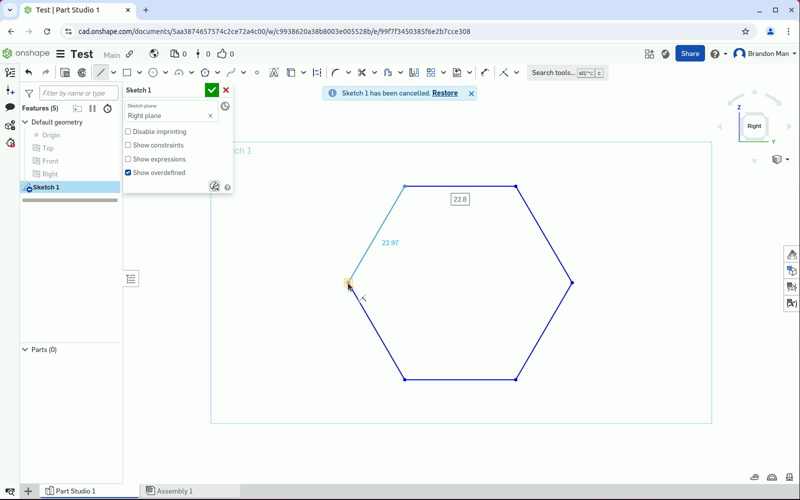
mouse_move(451, 357)
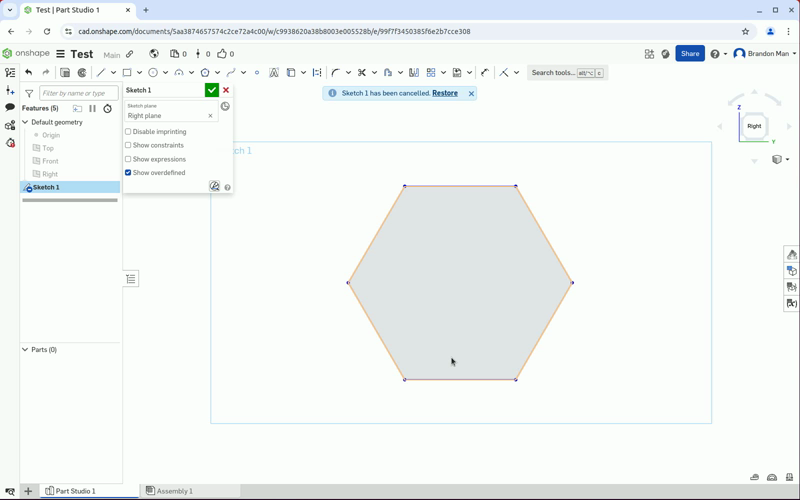
click(451, 357)
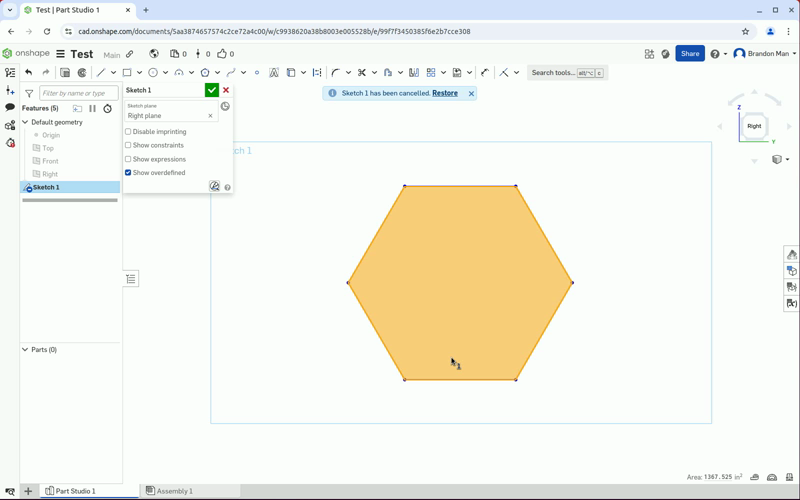
mouse_move(73, 352)
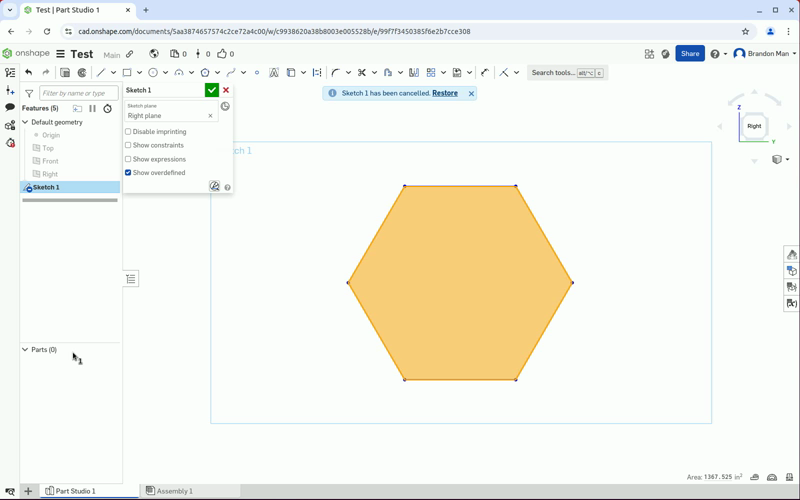
key(shift+y)
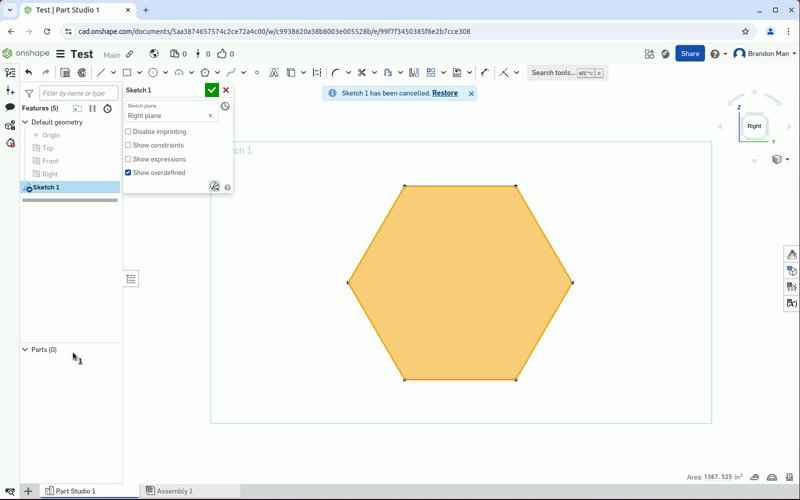
key(shift+e)
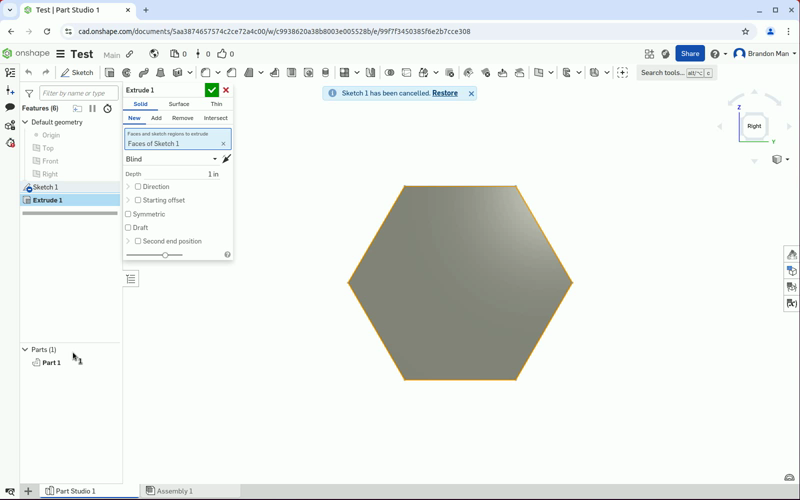
mouse_move(143, 106)
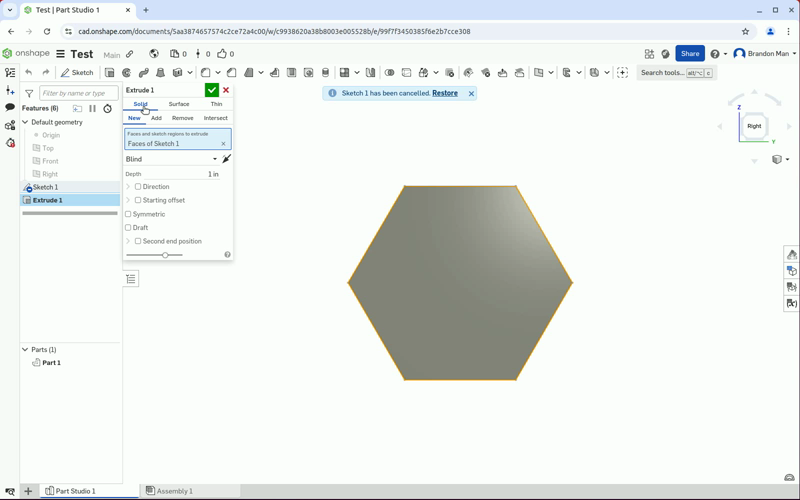
click(143, 106)
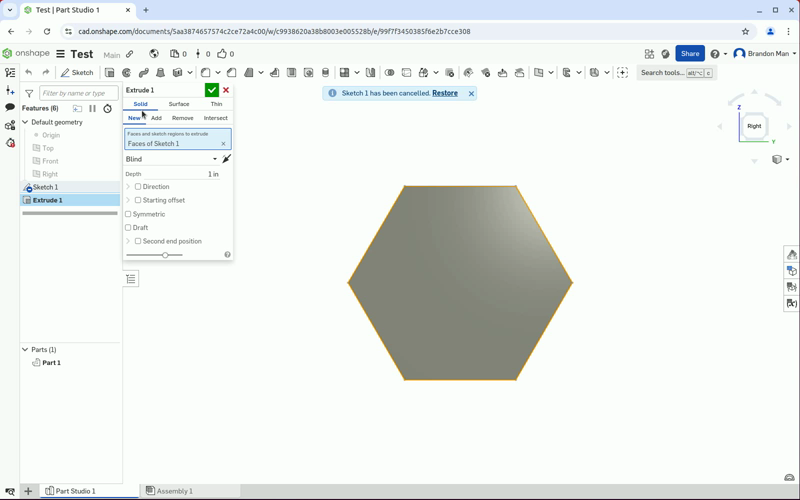
mouse_move(137, 120)
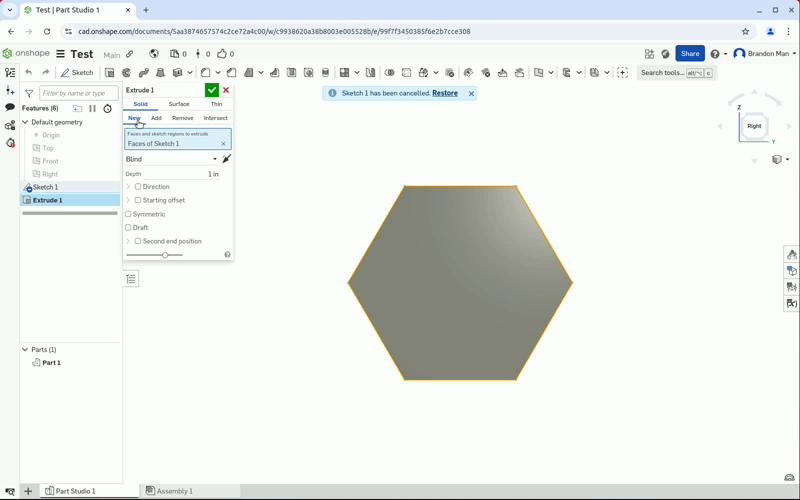
click(137, 120)
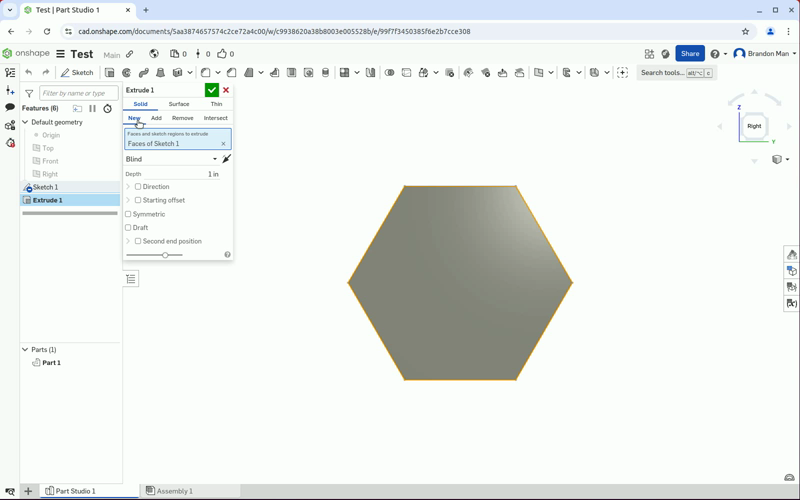
key(tab, 4)
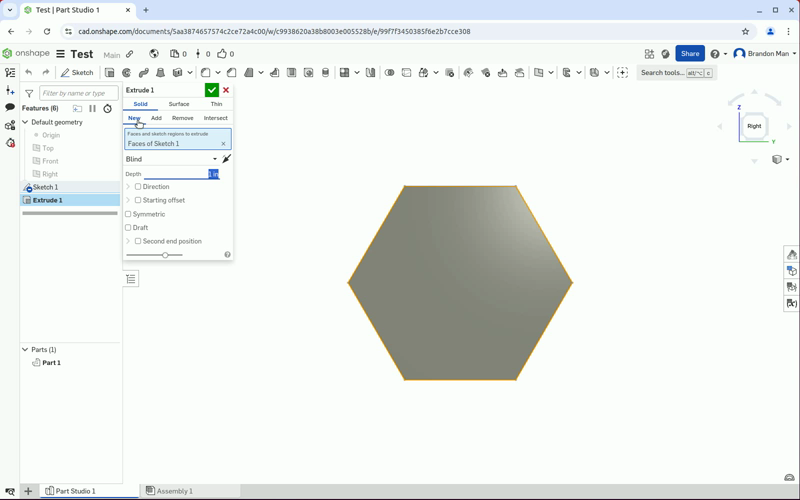
text(9.148)
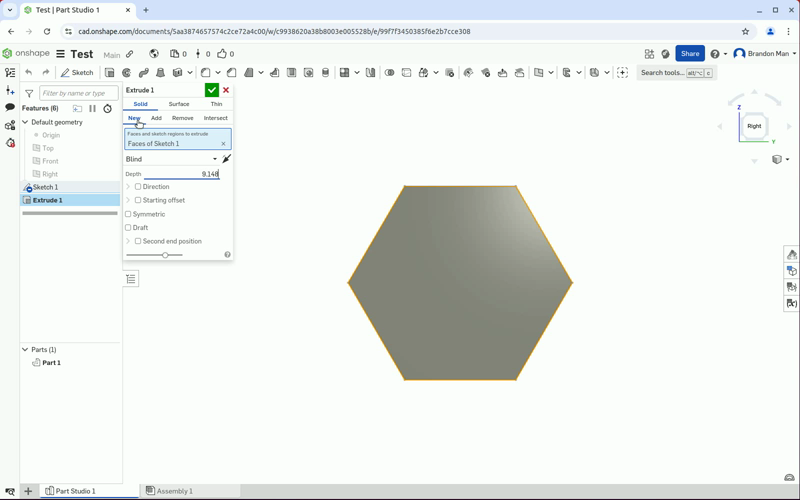
key(tab, 3)
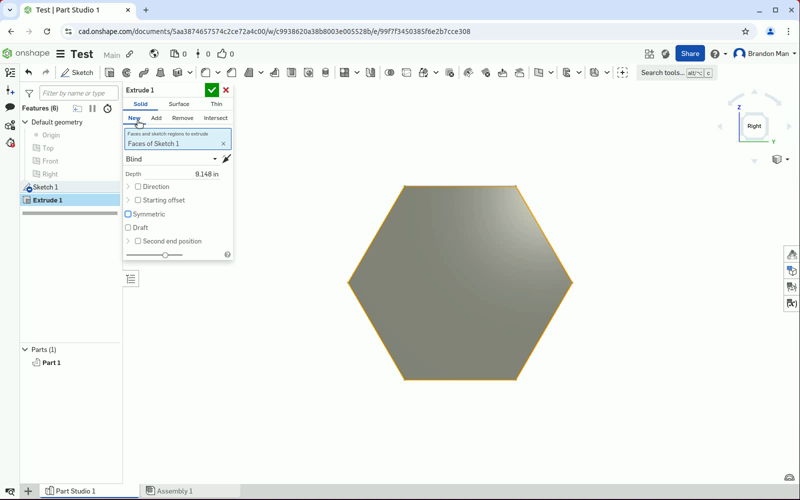
key(space)
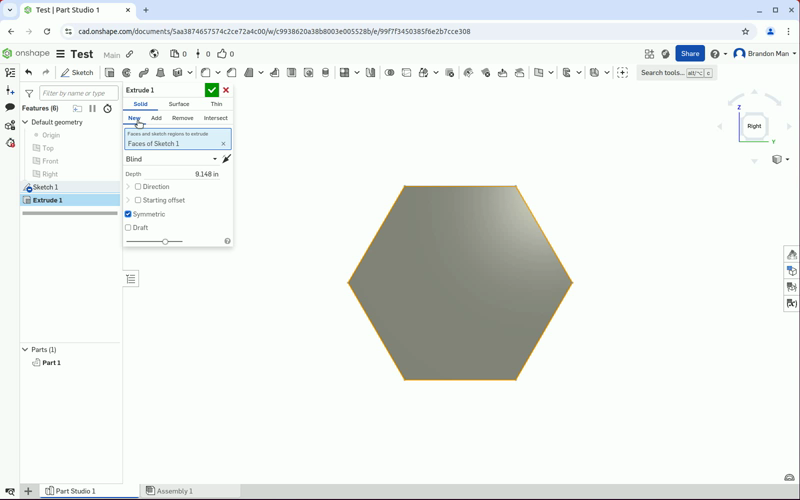
key(enter)
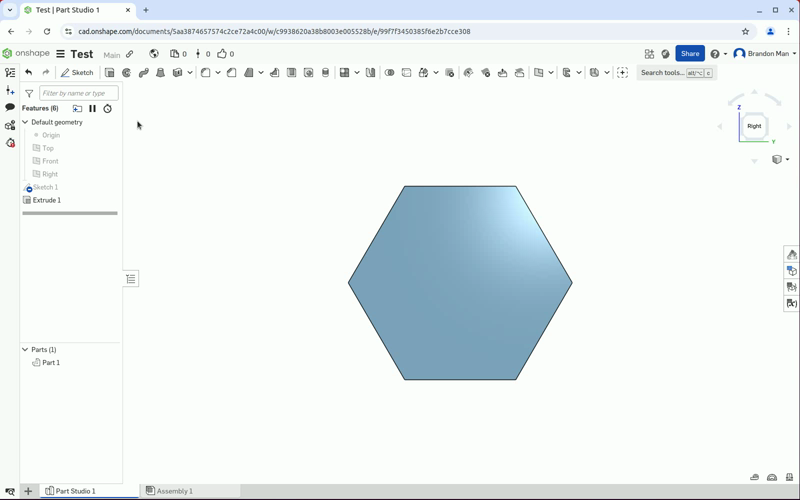
key(shift+h)
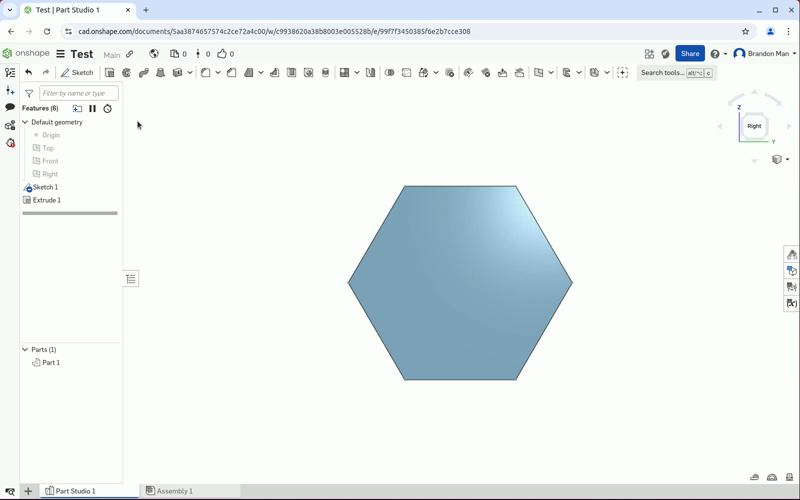
key(shift+h)
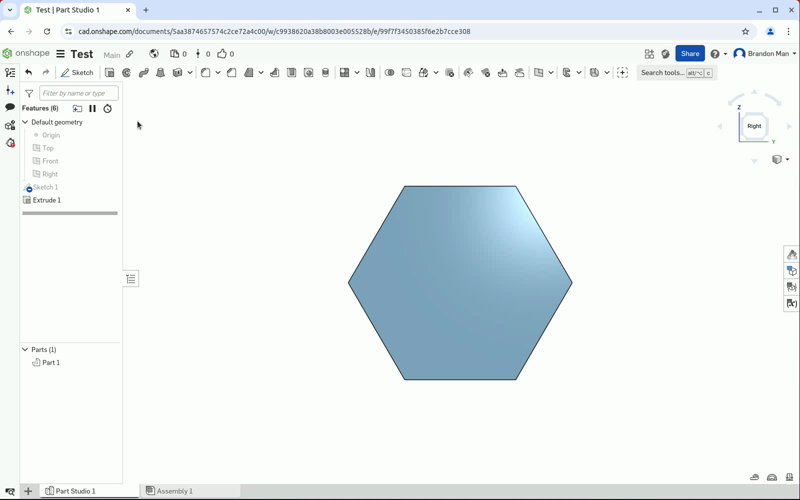
mouse_move(73, 189)
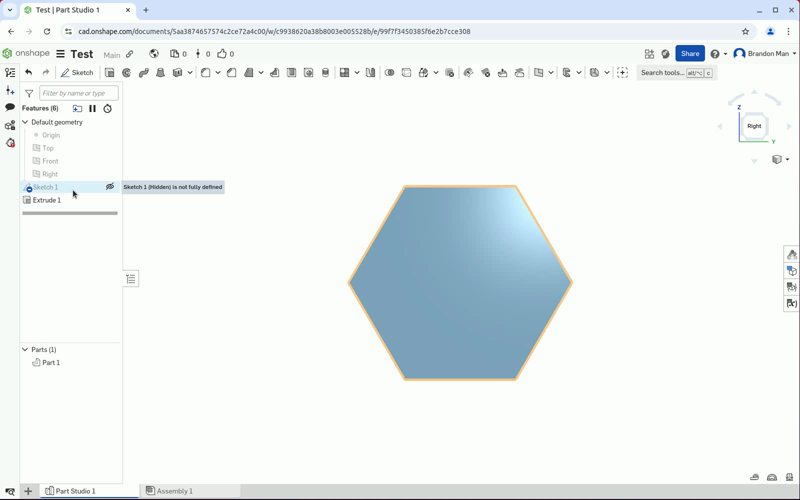
click(73, 189)
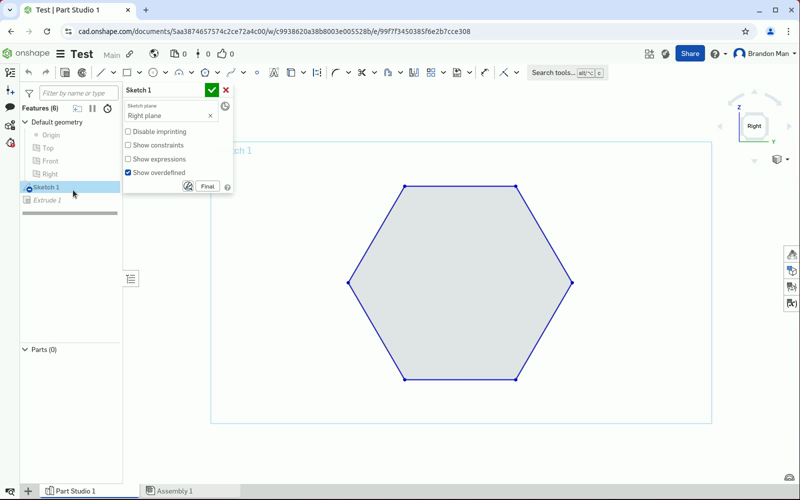
mouse_move(229, 92)
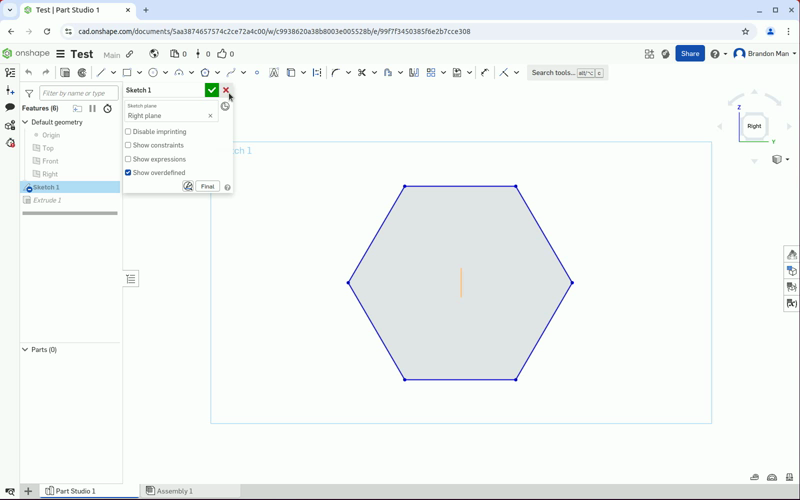
click(229, 92)
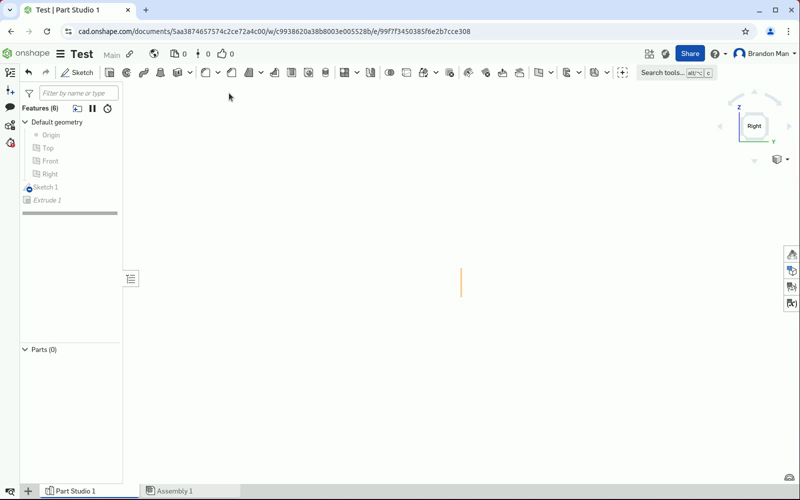
mouse_move(541, 75)
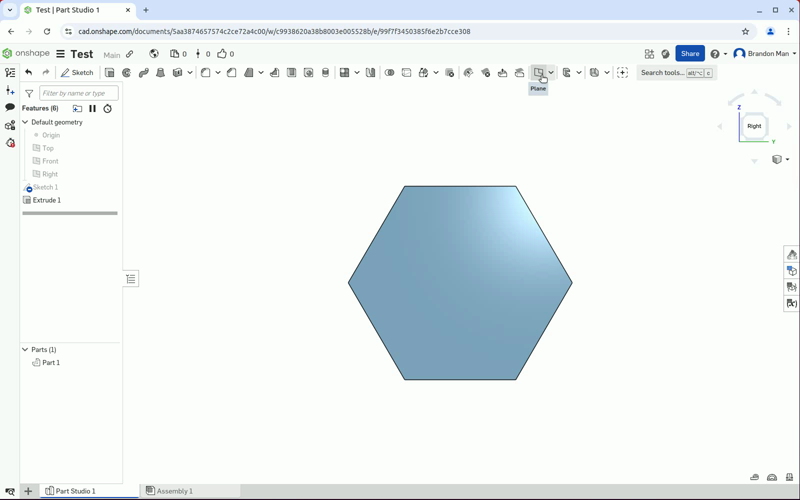
click(541, 75)
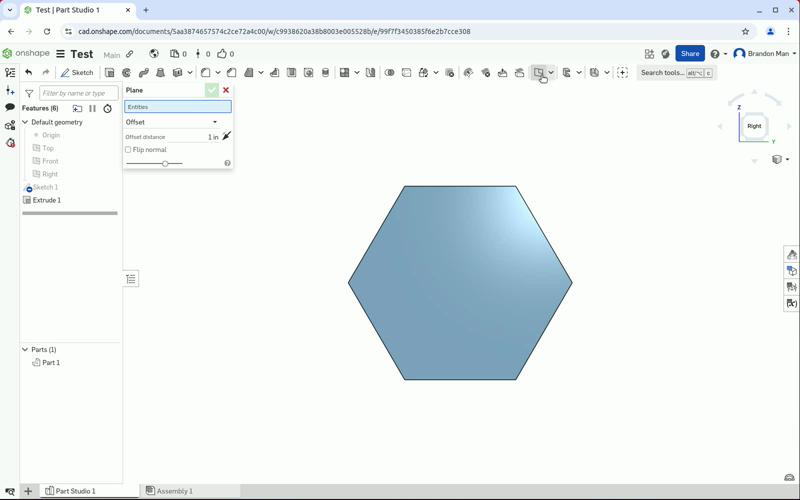
mouse_move(73, 176)
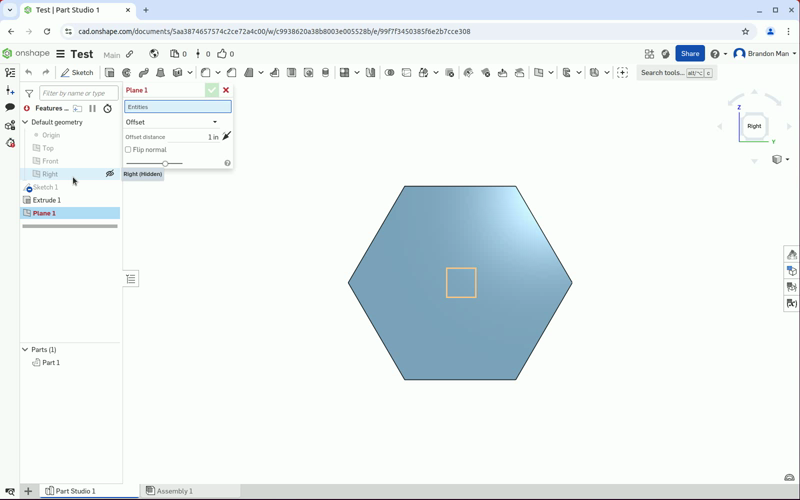
click(73, 176)
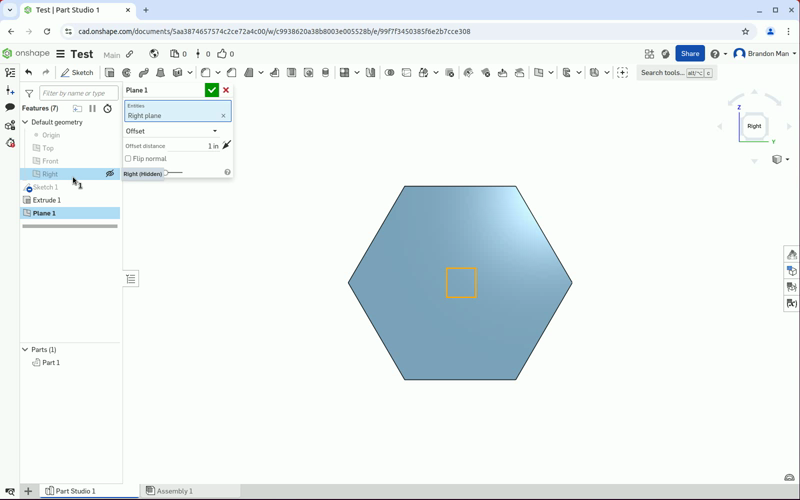
key(tab, 2)
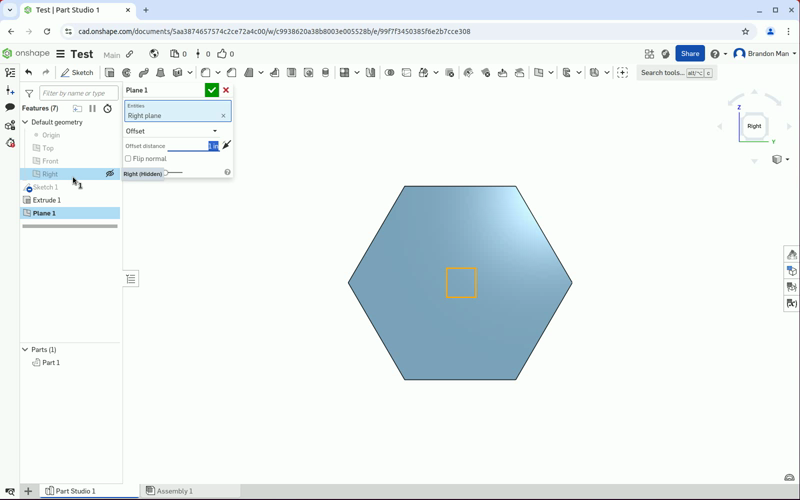
text(4.56)
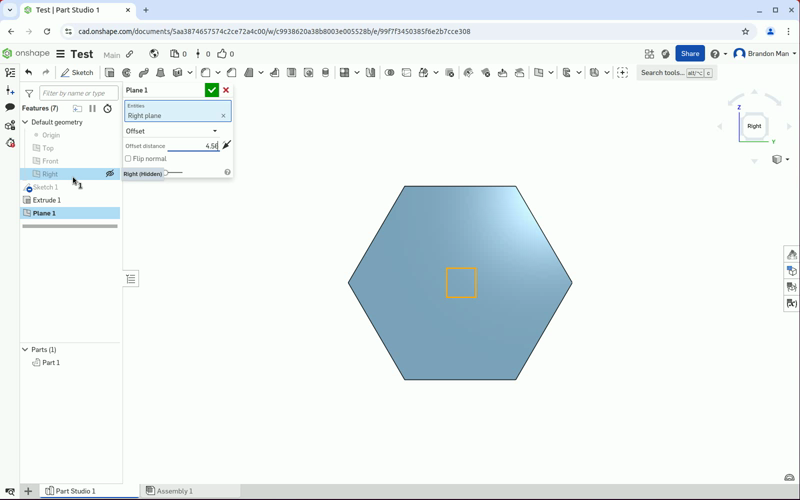
key(enter, 2)
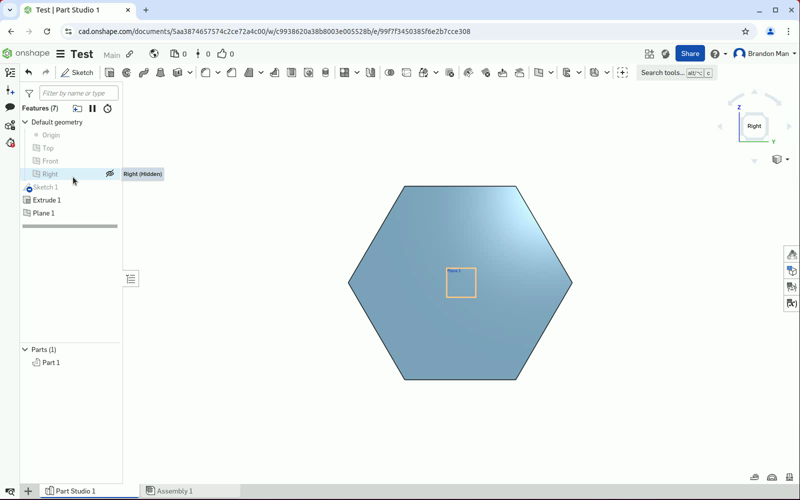
key(shift+s)
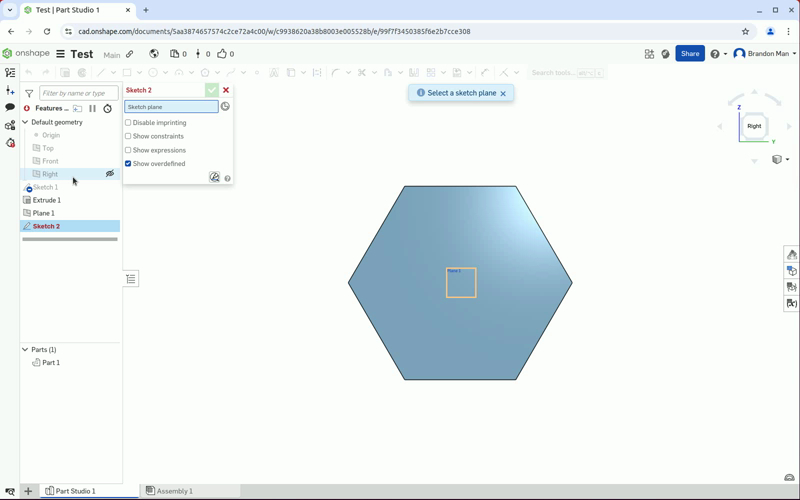
mouse_move(73, 215)
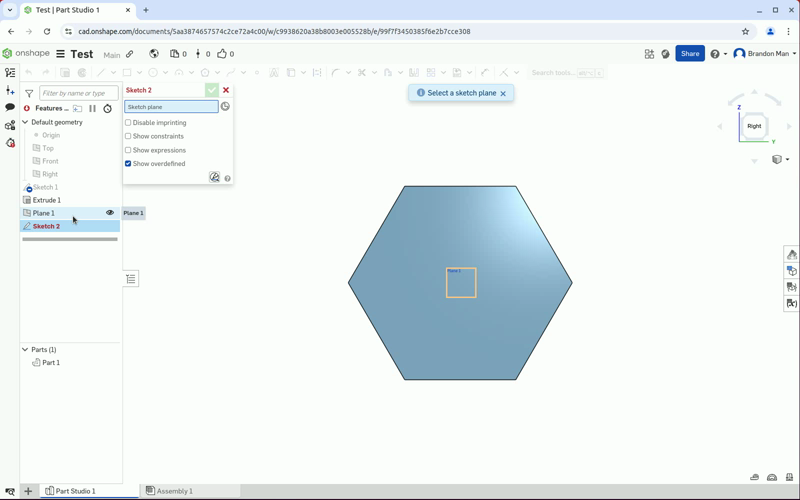
click(73, 215)
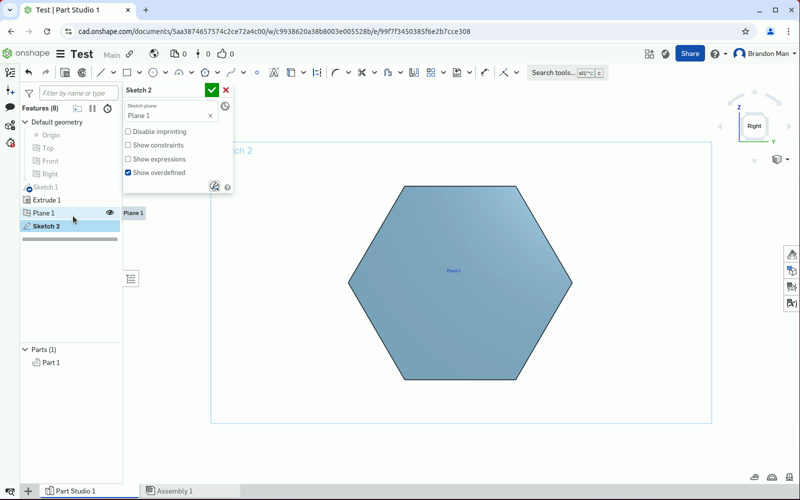
mouse_move(73, 352)
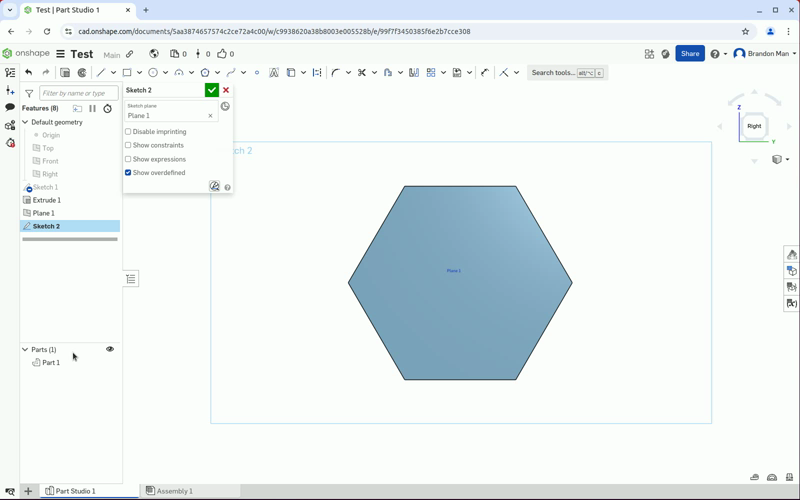
key(y)
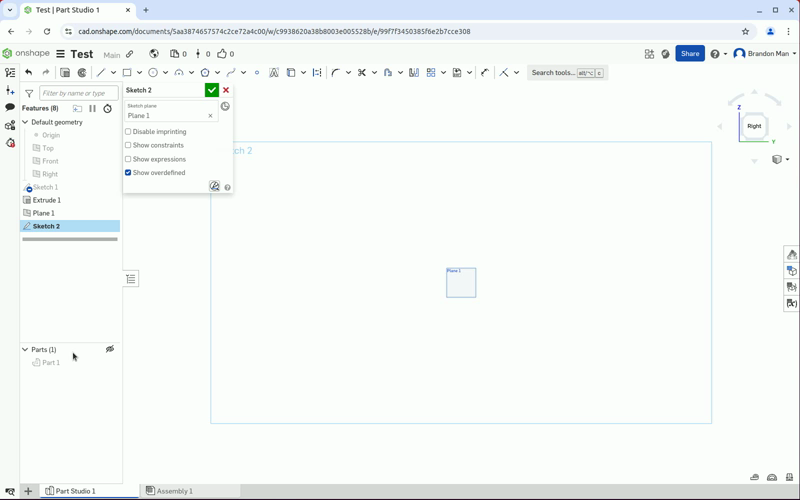
key(c)
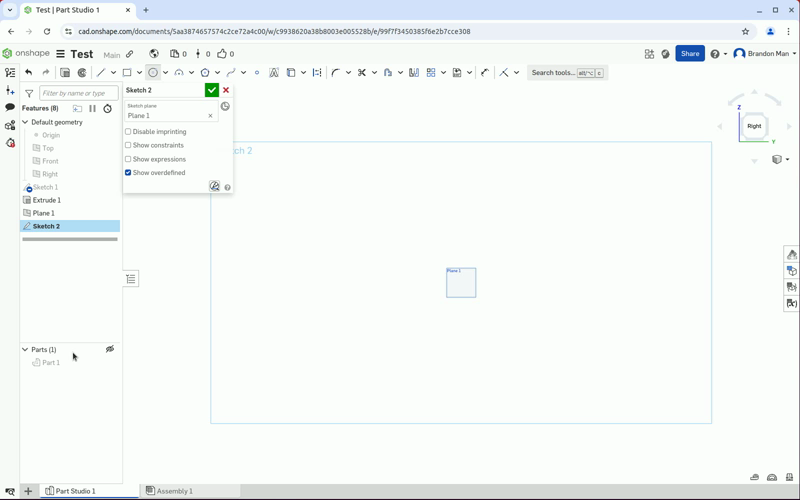
key_down(shift)
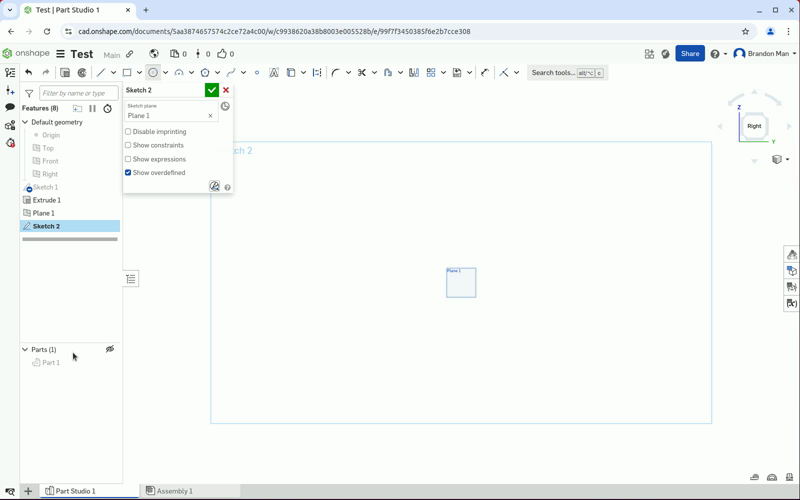
mouse_move(461, 282)
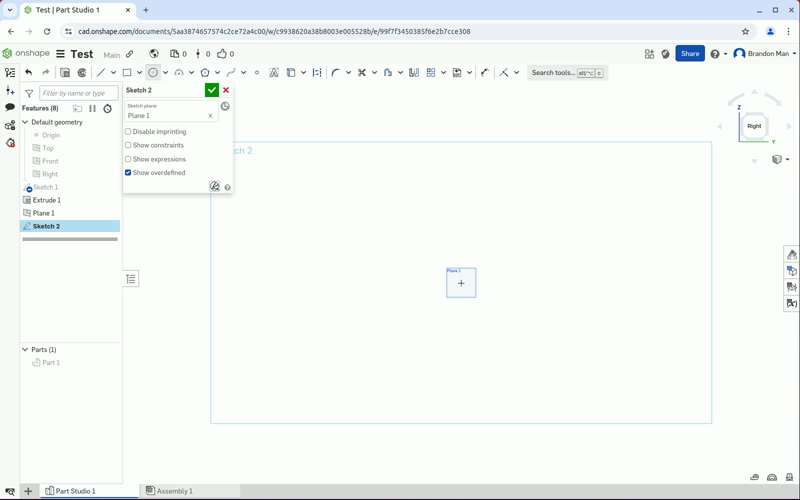
click(461, 282)
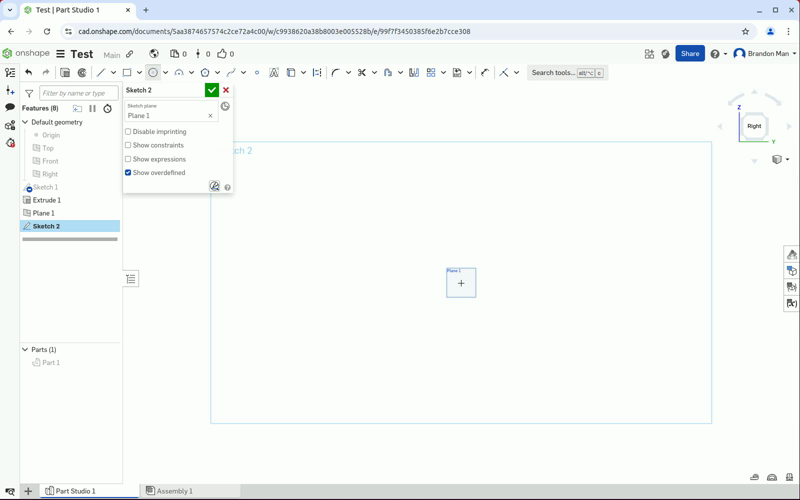
key_up(shift)
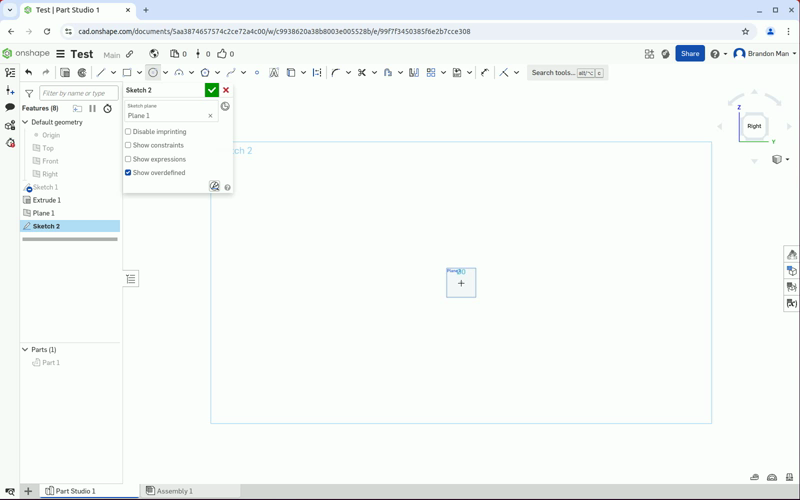
mouse_move(549, 282)
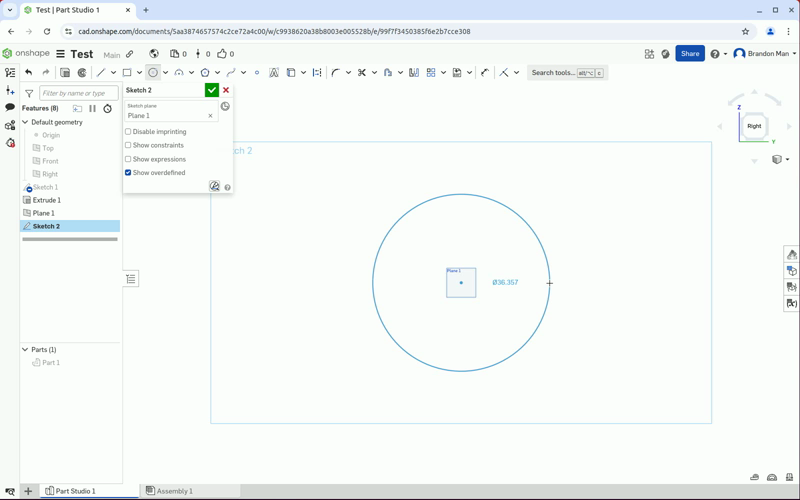
click(549, 282)
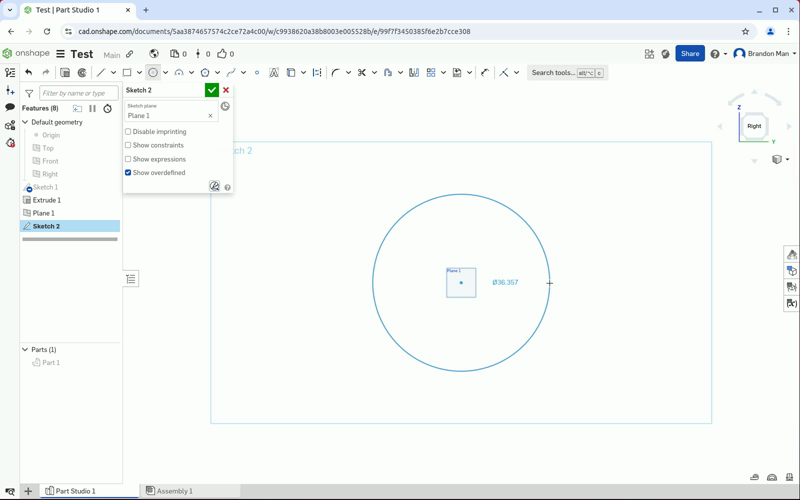
key(esc)
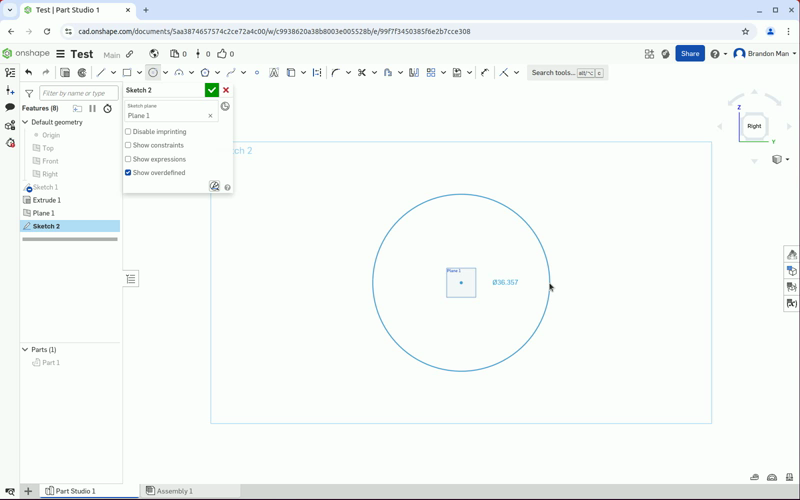
mouse_move(408, 258)
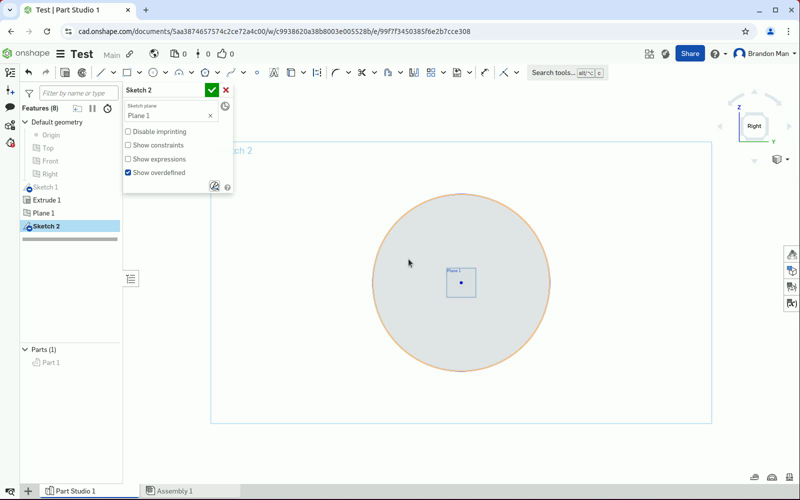
click(408, 258)
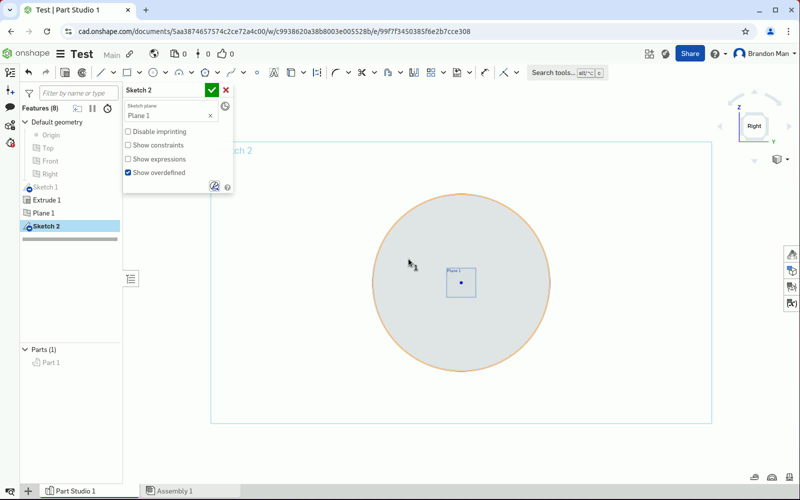
mouse_move(73, 352)
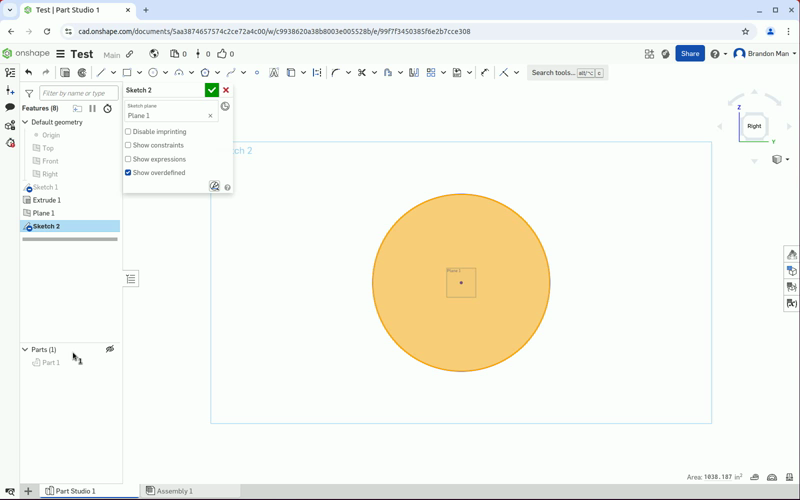
key(shift+y)
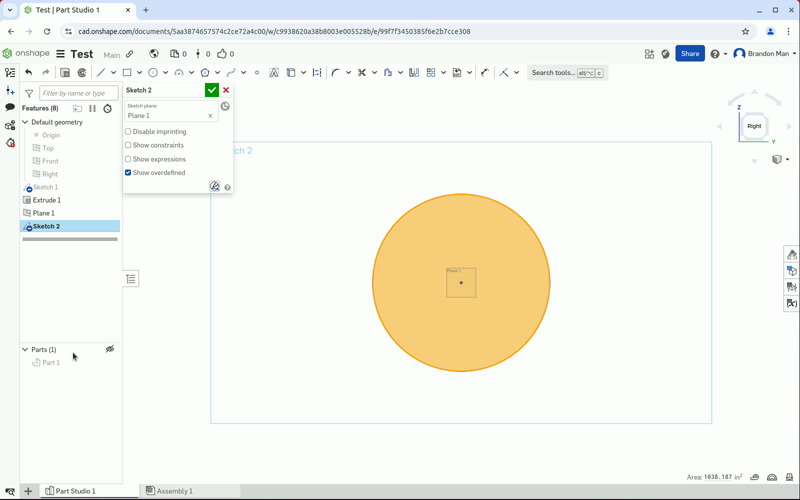
key(shift+e)
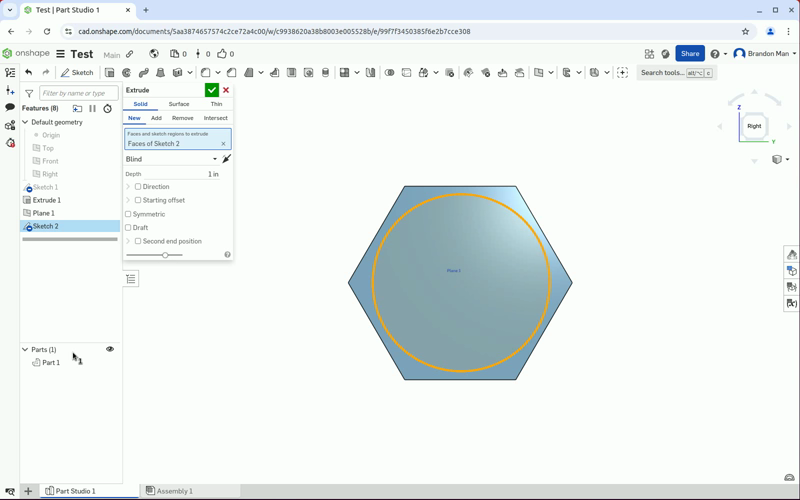
mouse_move(143, 106)
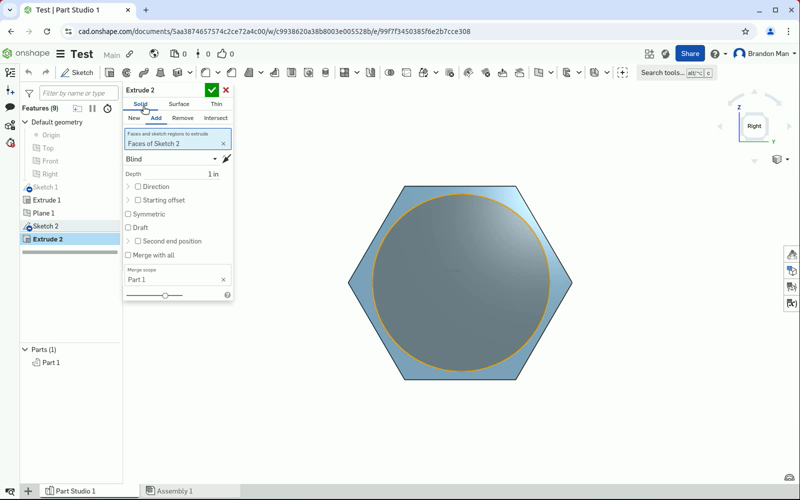
click(143, 106)
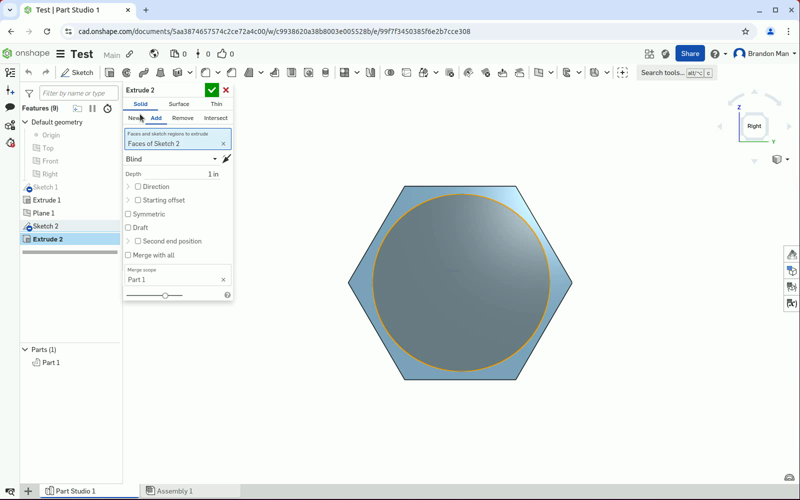
mouse_move(137, 120)
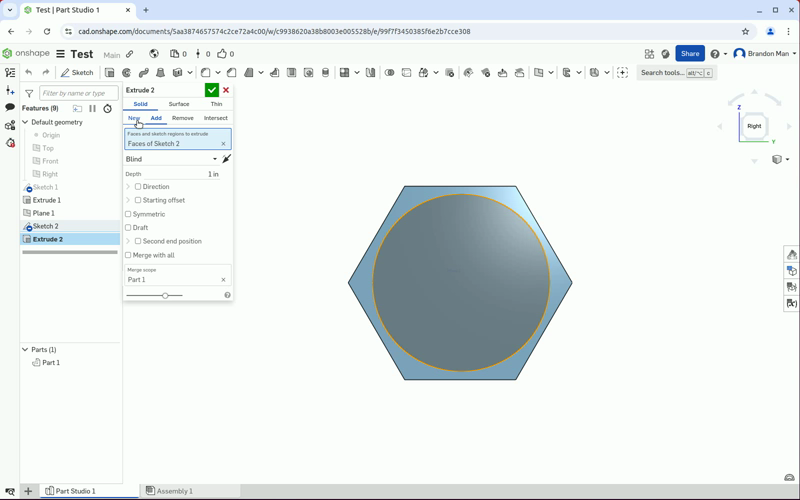
click(137, 120)
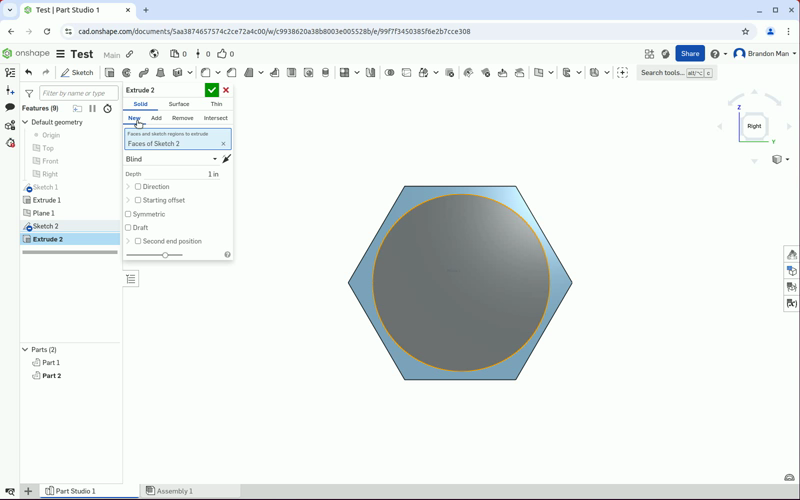
key(tab, 4)
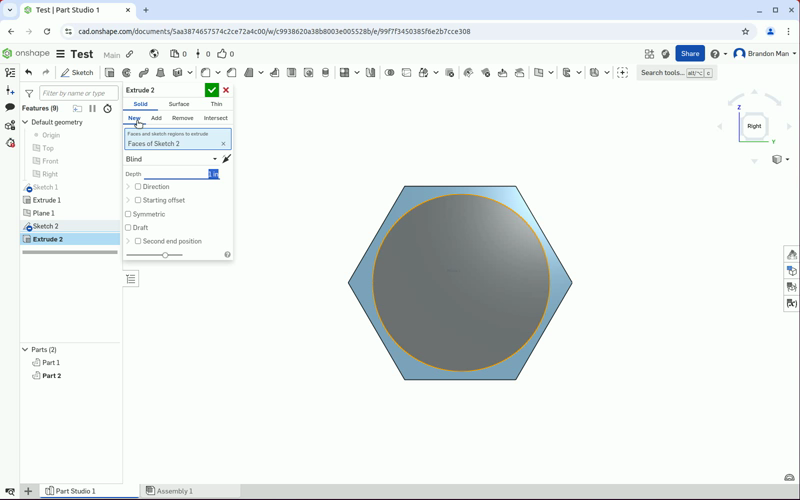
text(3.611)
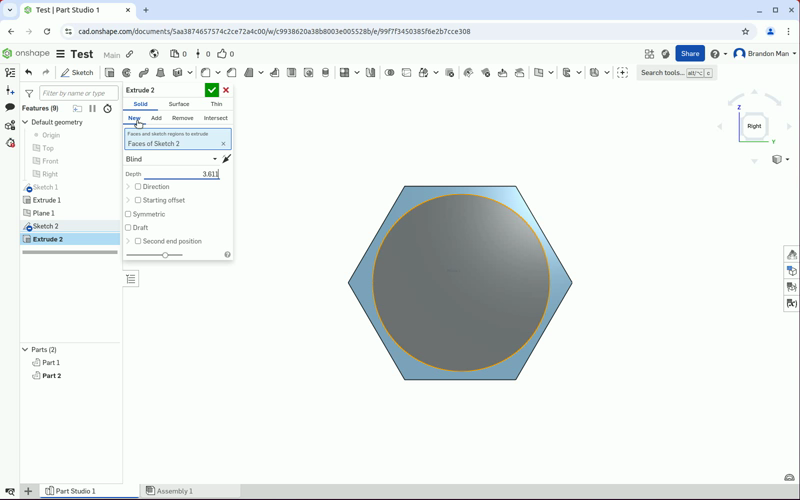
key(enter)
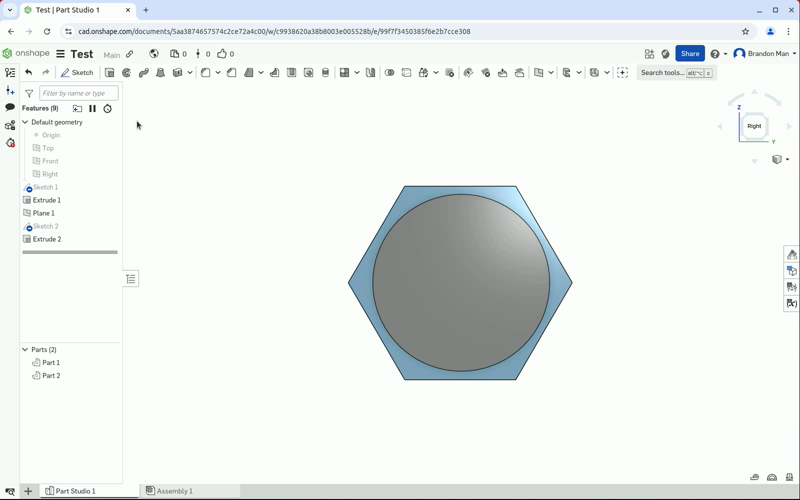
key(shift+h)
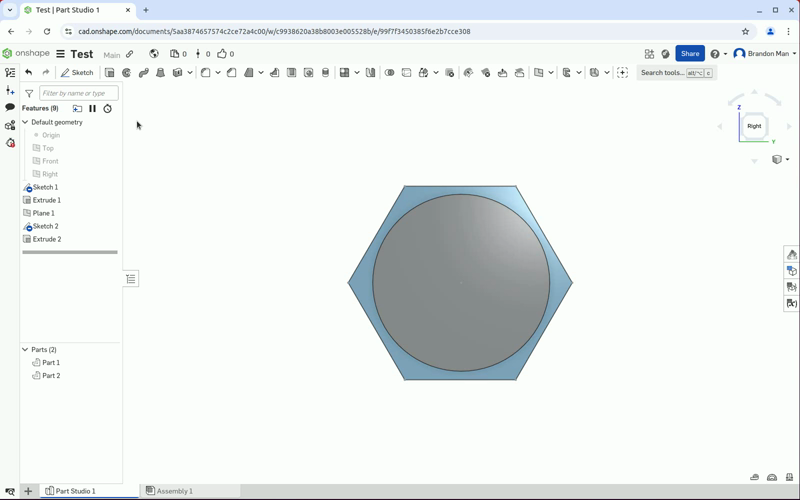
key(shift+h)
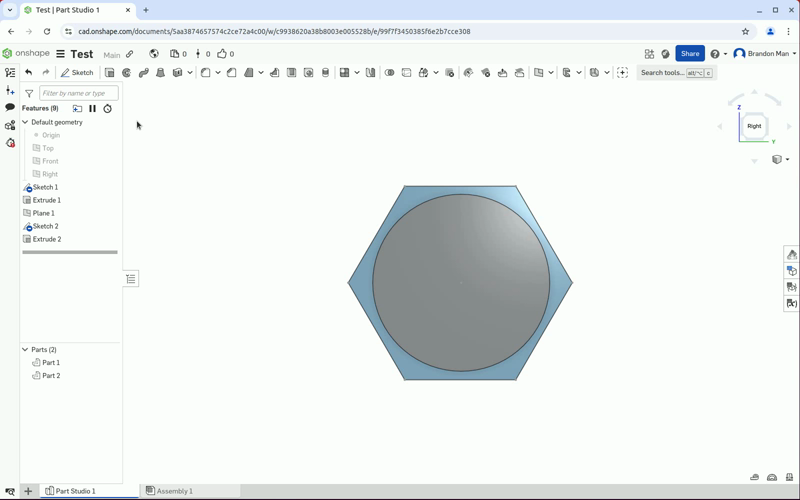
key(shift+7)
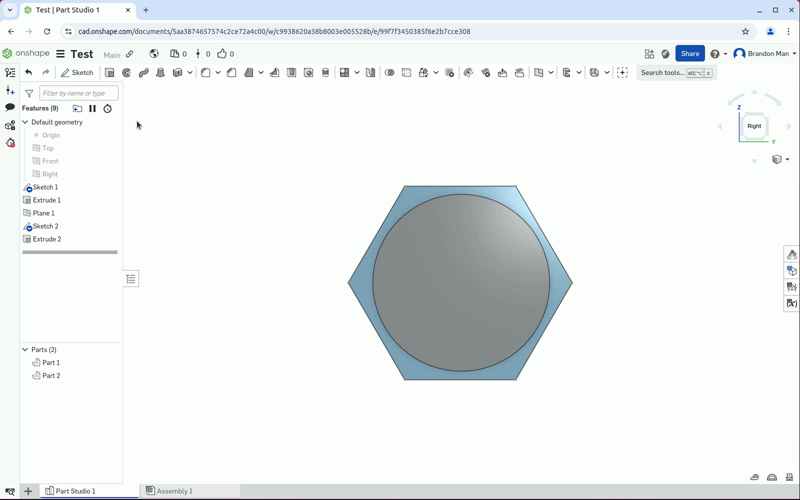
key(right, 2)
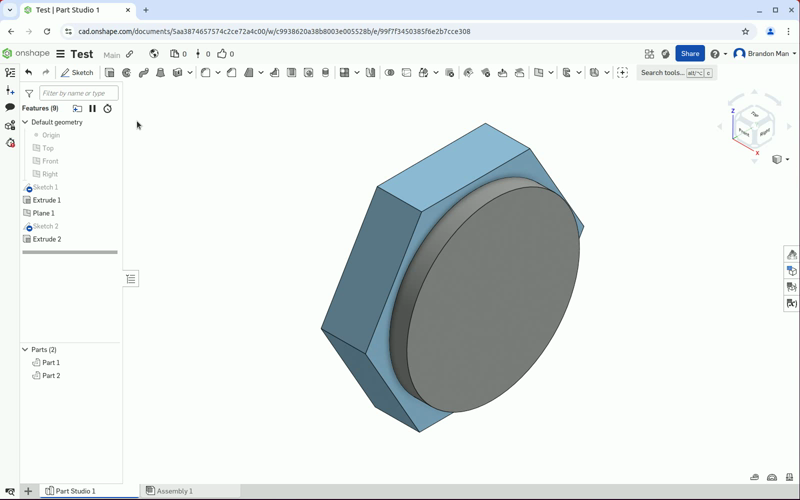
key(down, 2)
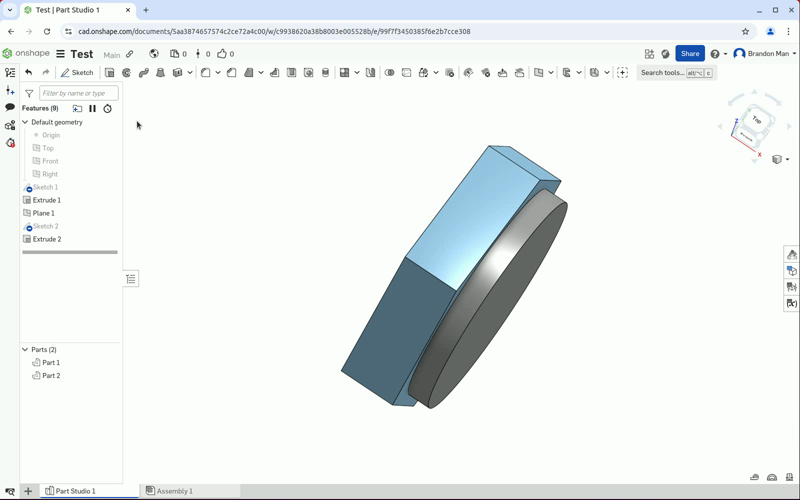
key(up, 2)
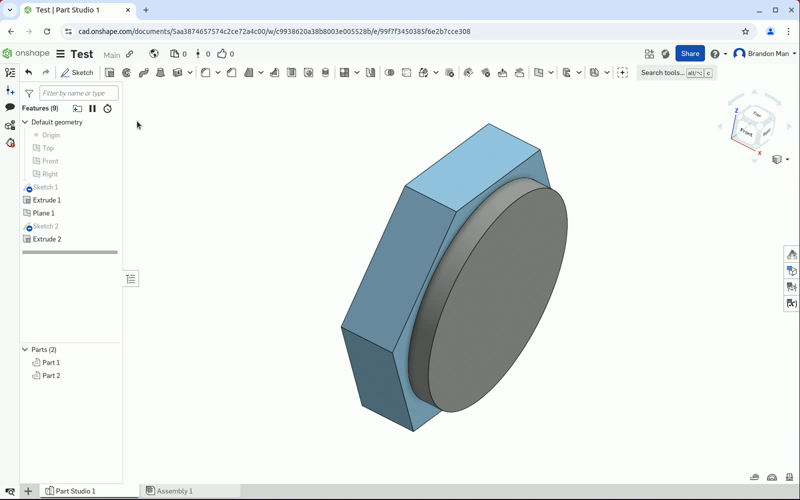
key(left, 2)
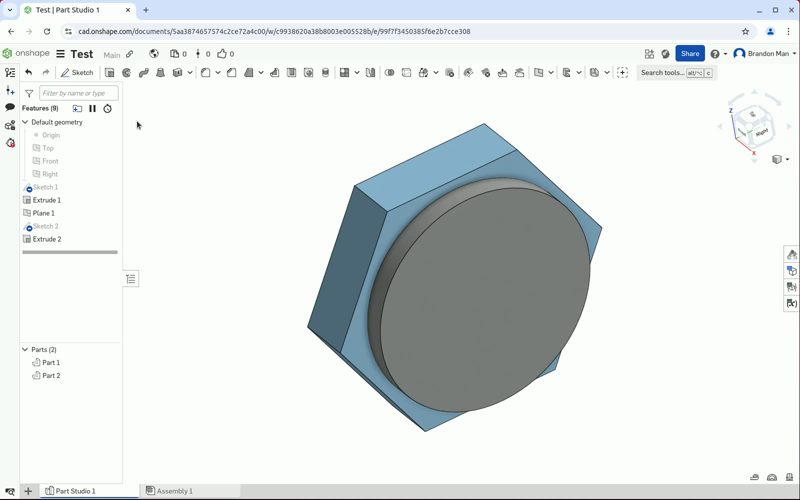
mouse_move(73, 189)
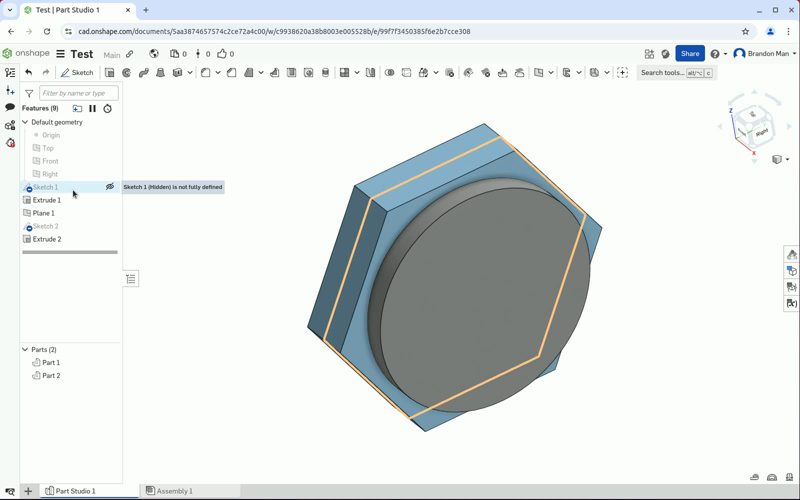
click(73, 189)